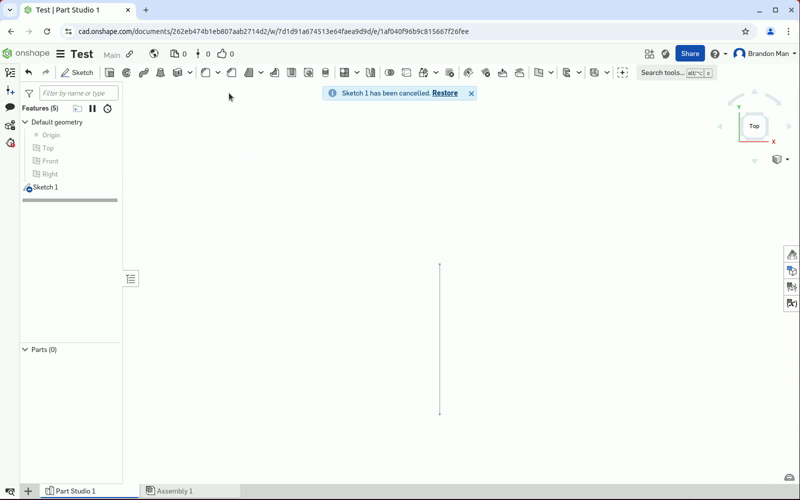
key(shift+h)
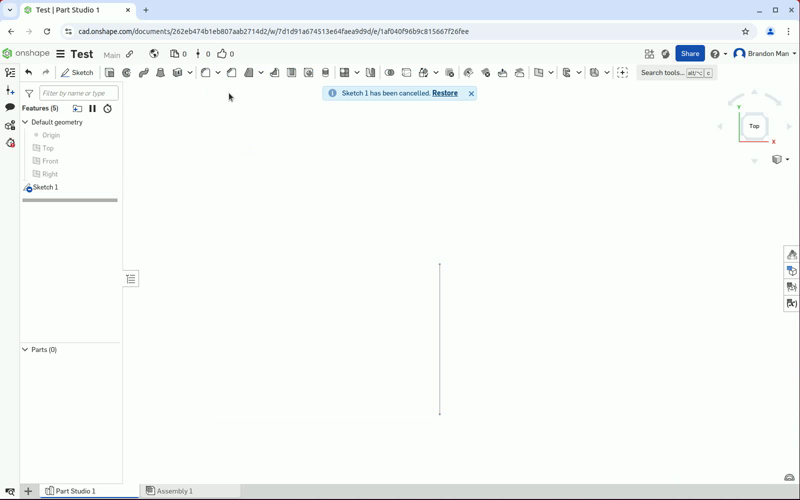
key(shift+s)
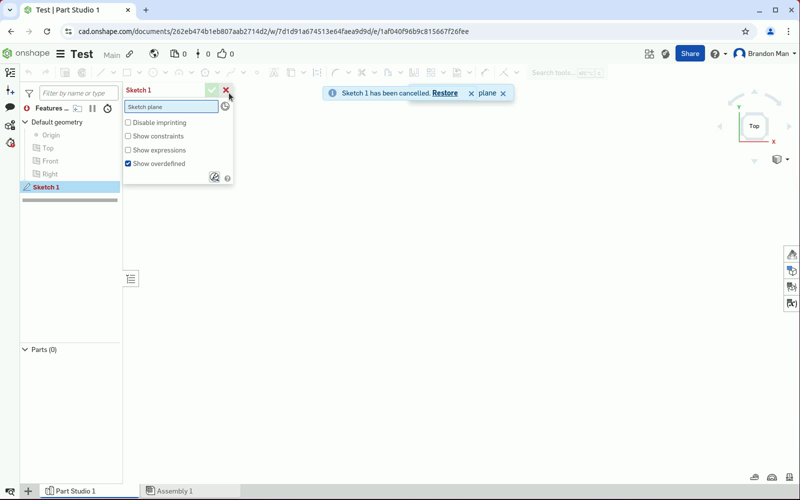
mouse_move(73, 150)
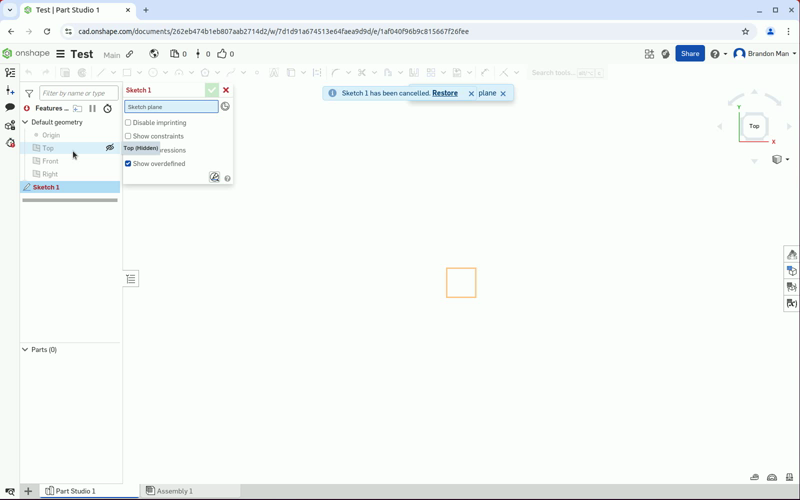
click(73, 150)
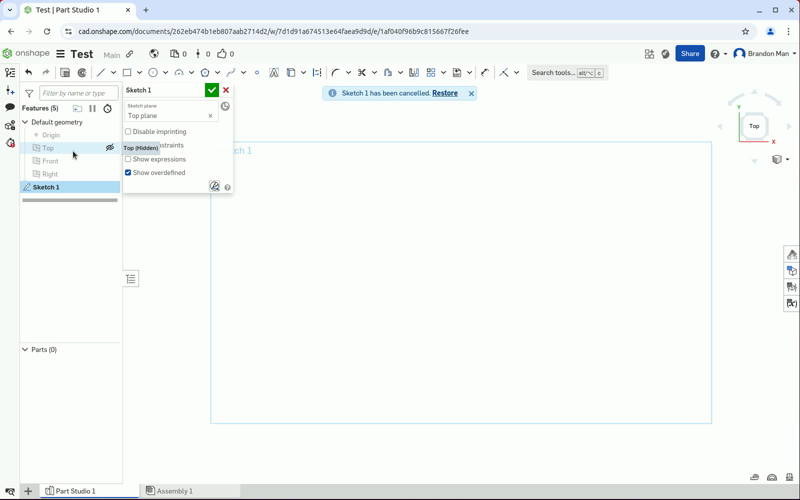
mouse_move(73, 352)
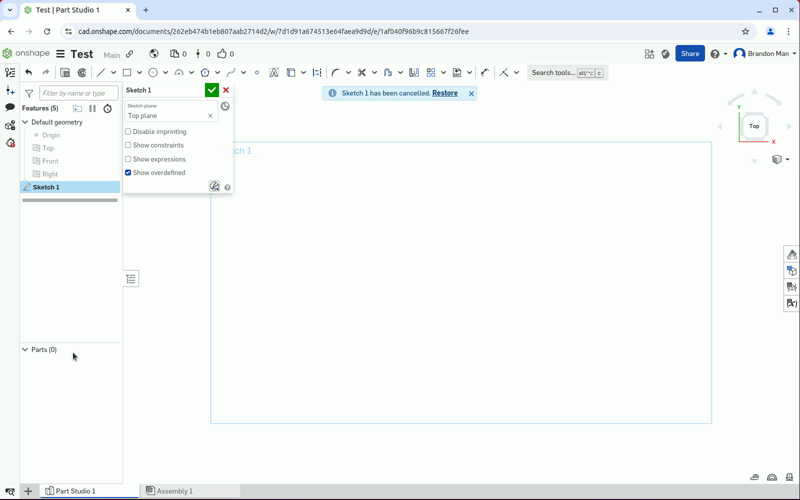
key(y)
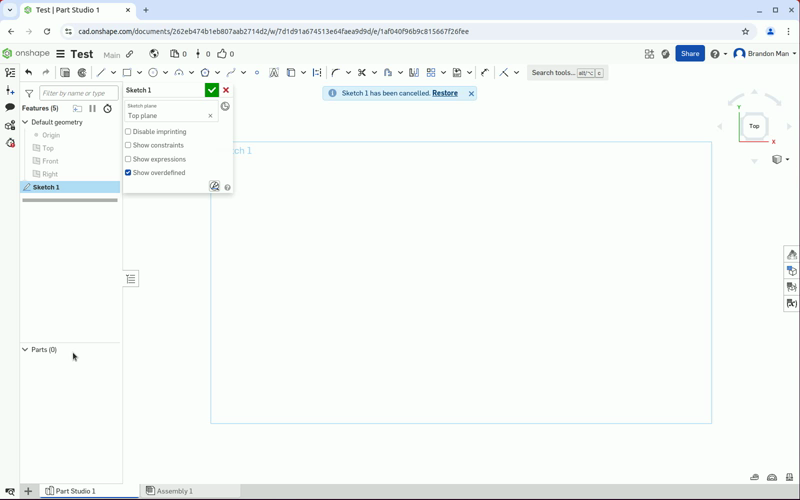
key(l)
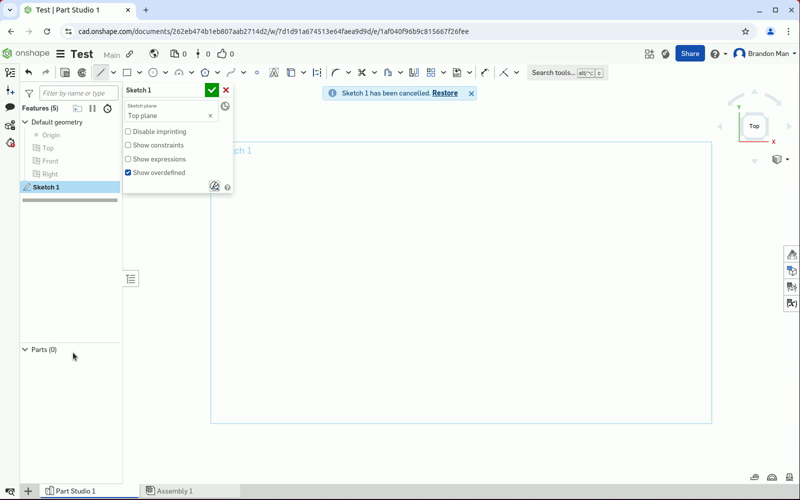
key_down(shift)
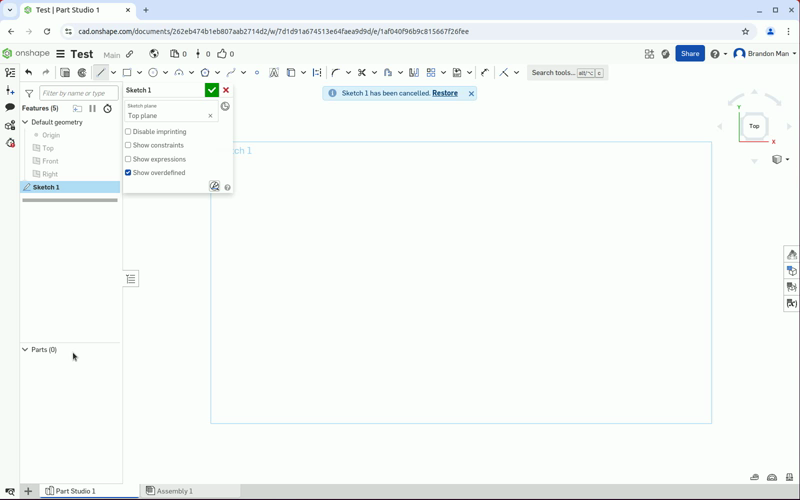
mouse_move(348, 357)
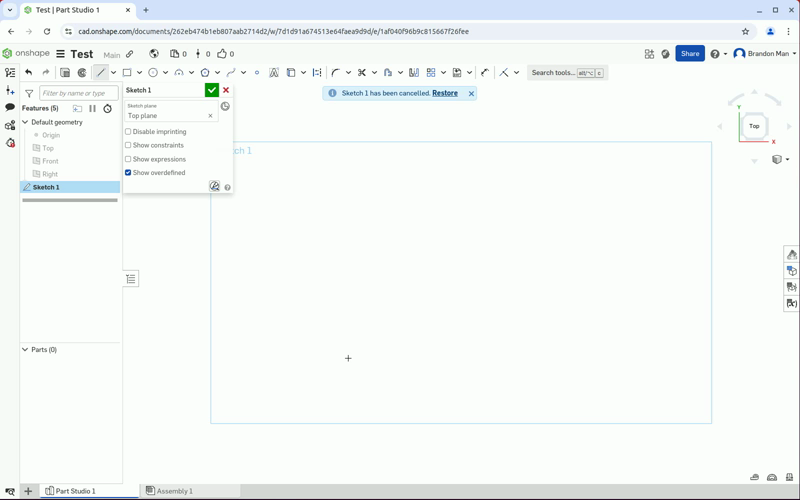
click(348, 357)
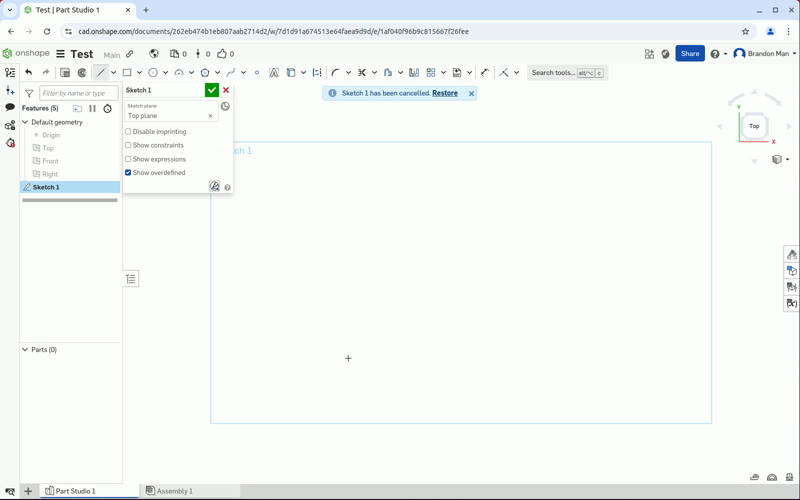
key_up(shift)
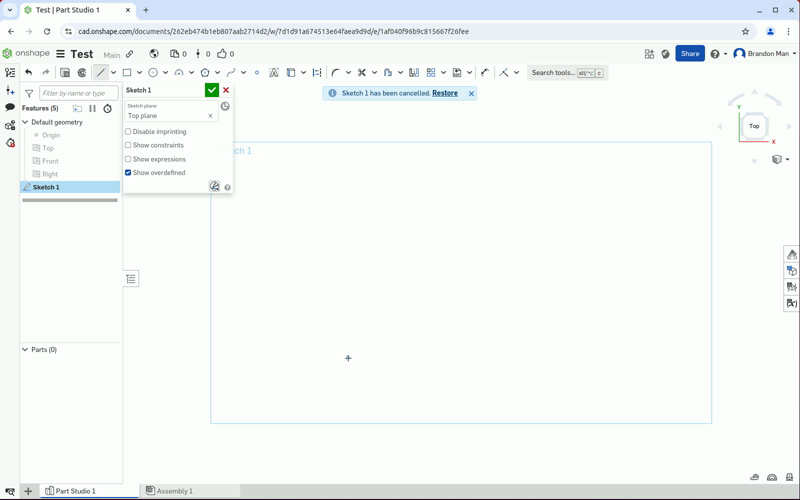
key_down(shift)
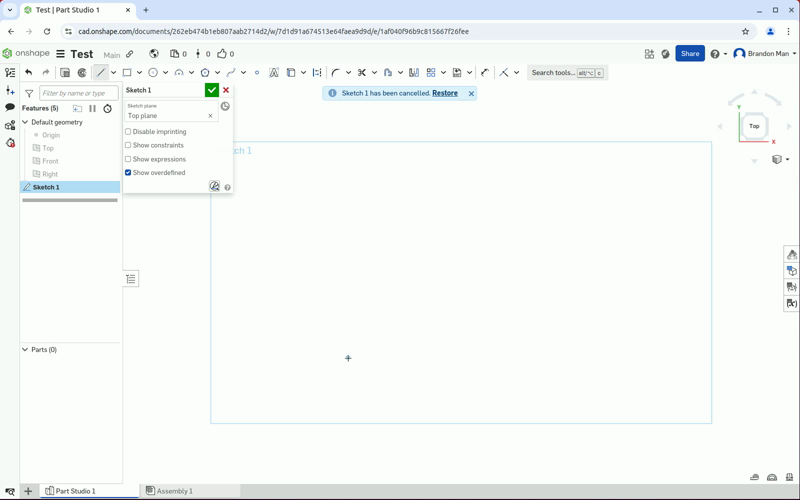
mouse_move(572, 357)
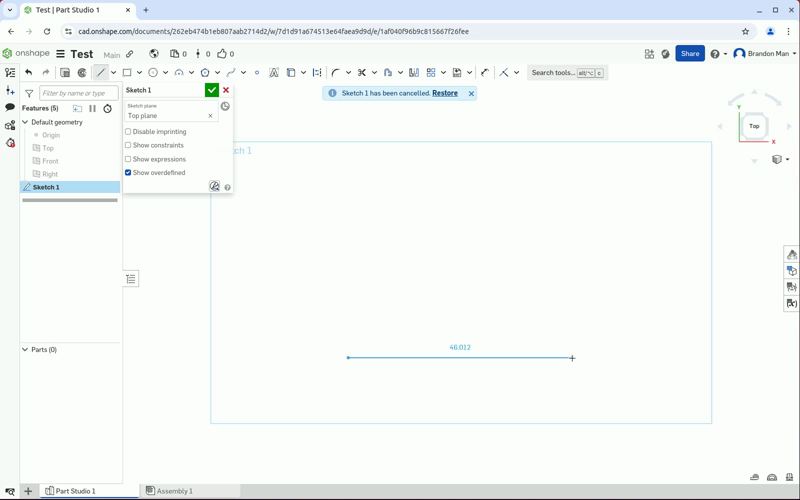
click(572, 357)
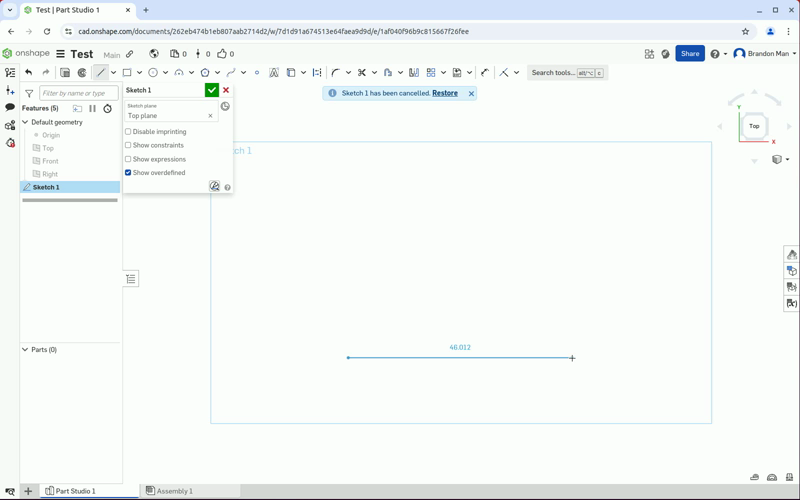
key_up(shift)
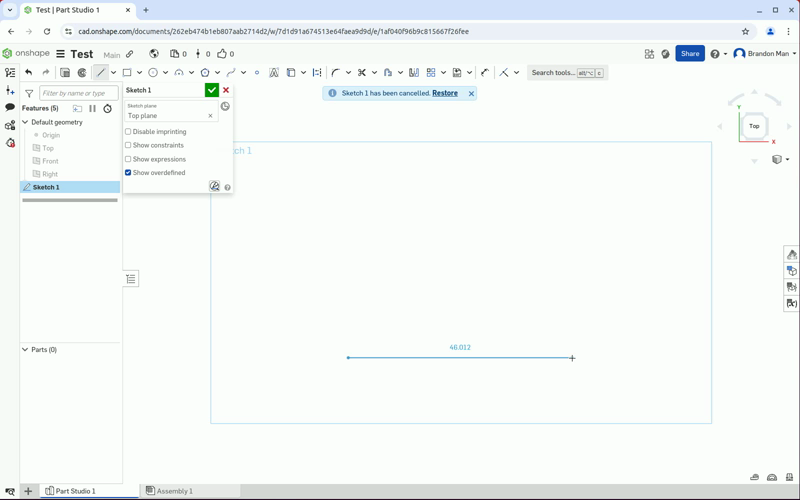
key_down(shift)
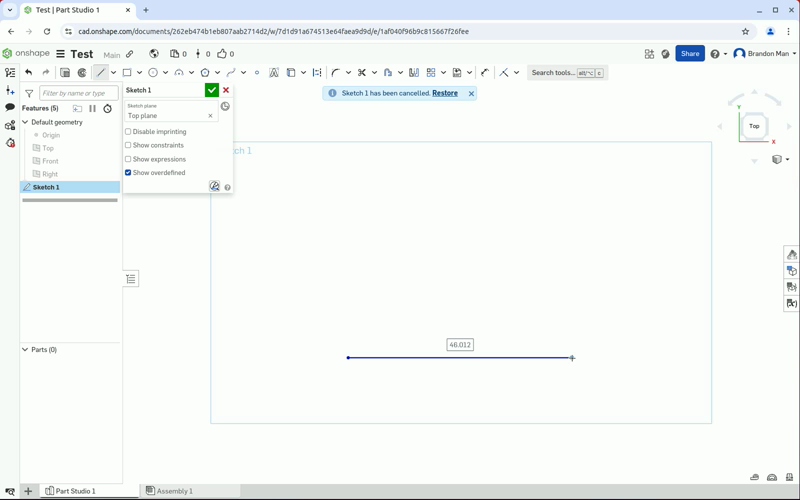
mouse_move(572, 244)
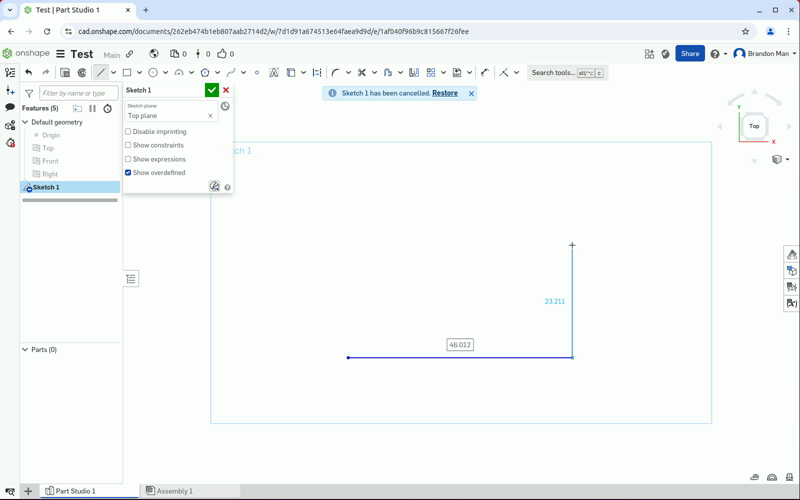
click(572, 244)
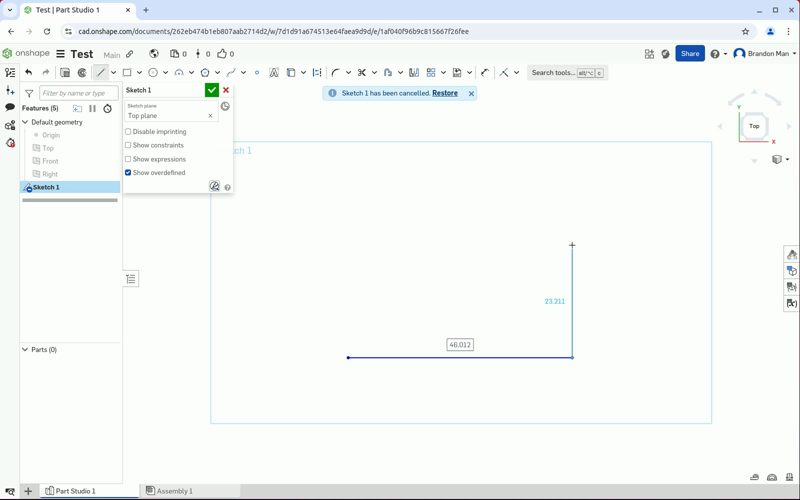
key_up(shift)
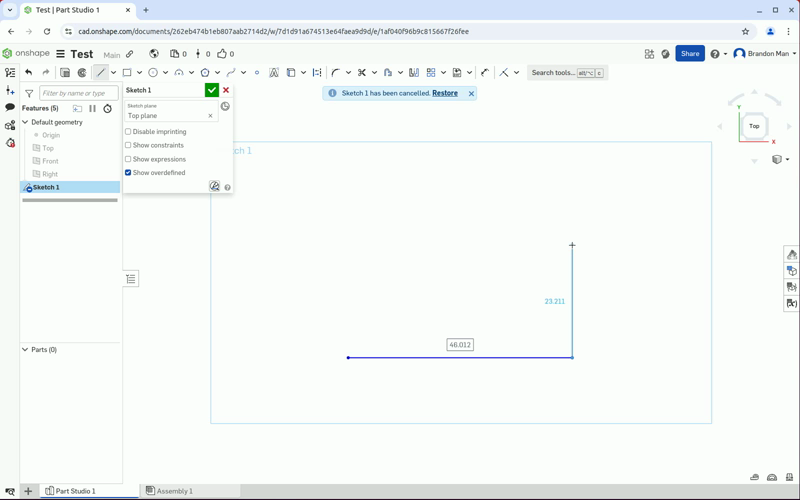
key(esc)
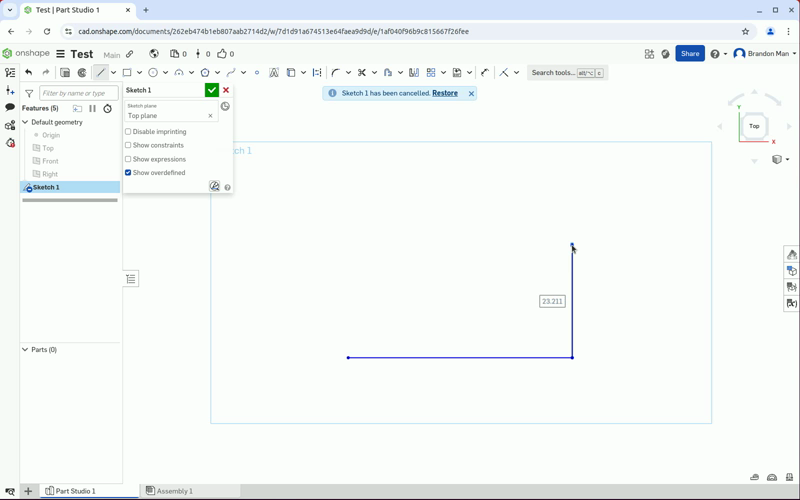
key(a)
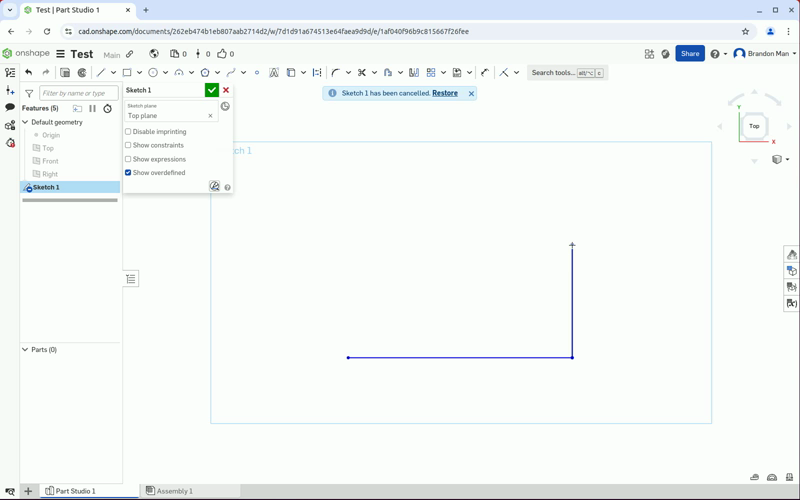
mouse_move(572, 244)
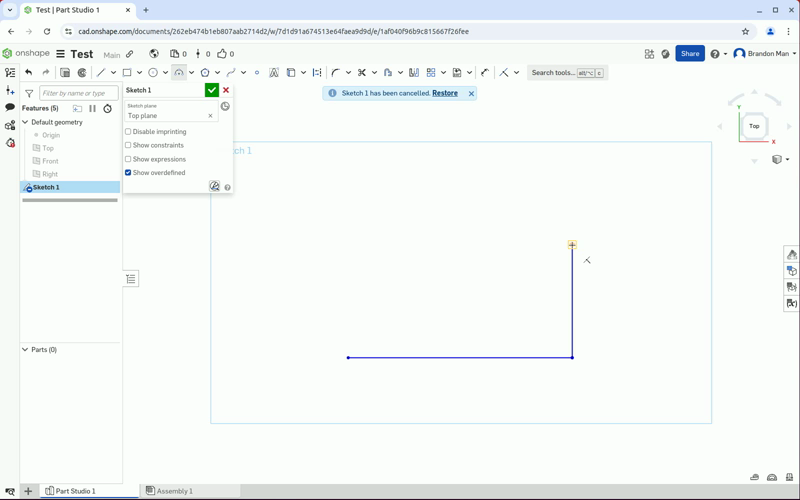
click(572, 244)
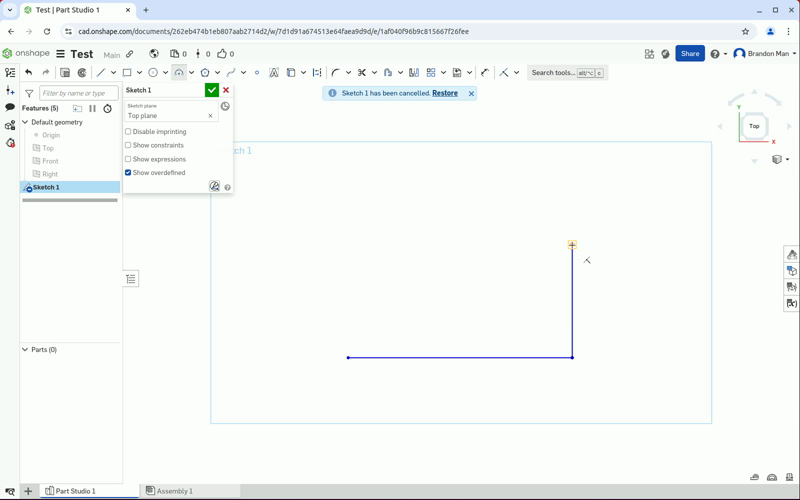
key_down(shift)
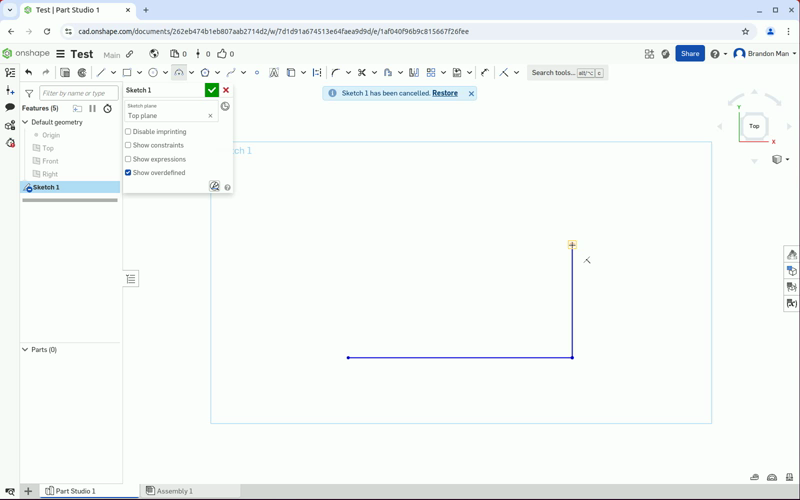
mouse_move(534, 209)
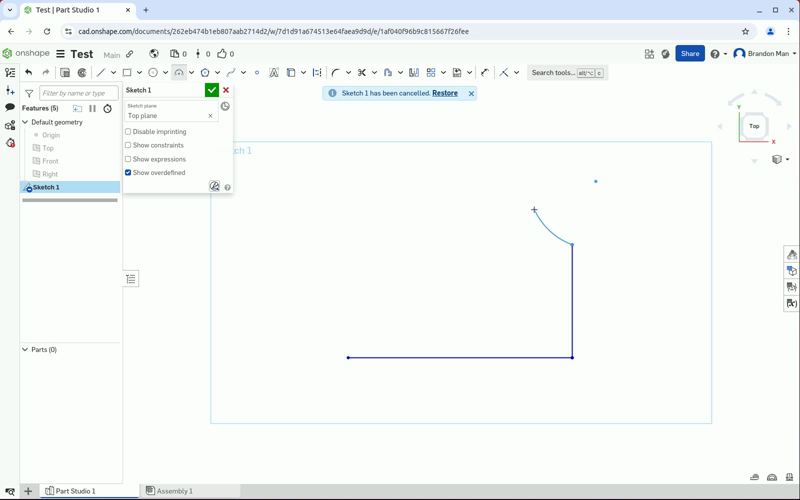
click(534, 209)
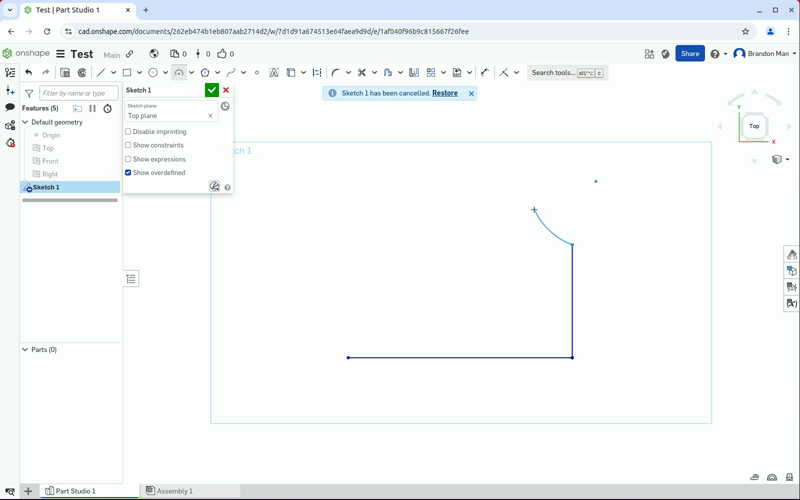
mouse_move(560, 219)
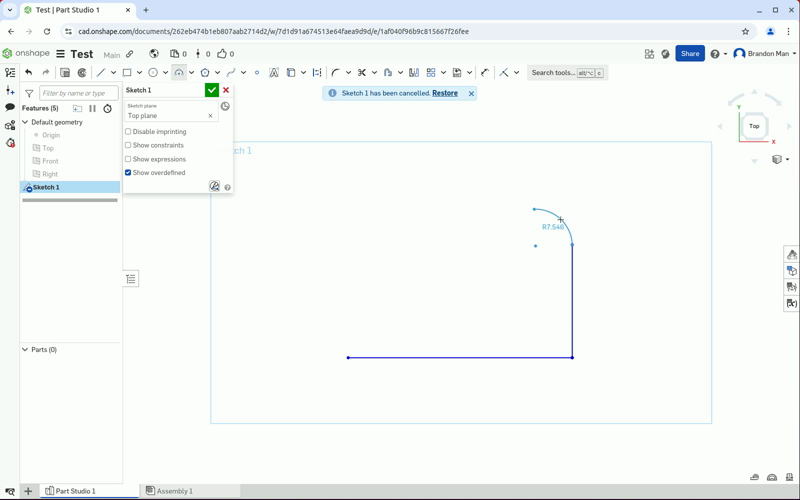
click(560, 219)
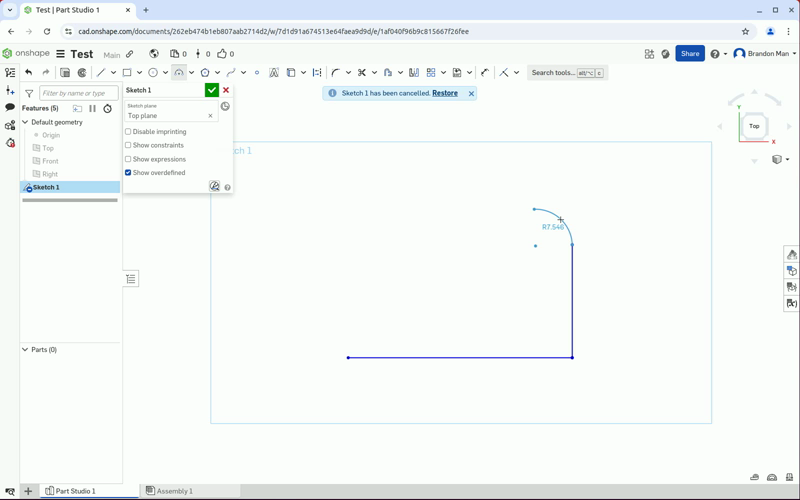
key_up(shift)
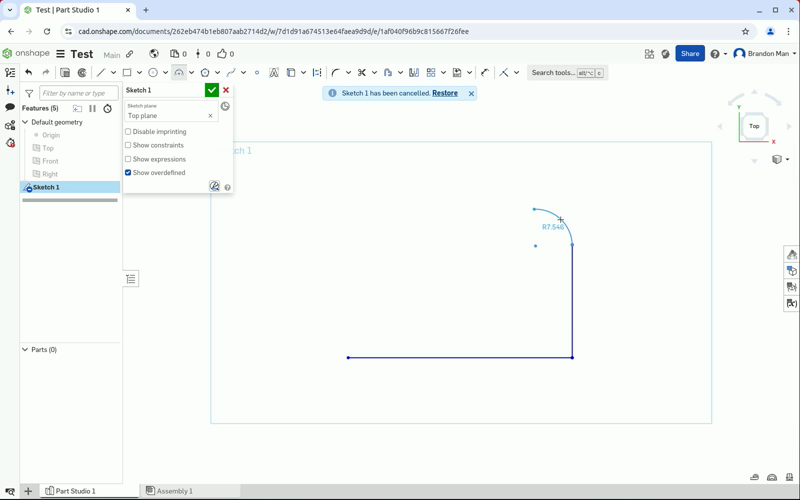
key(esc)
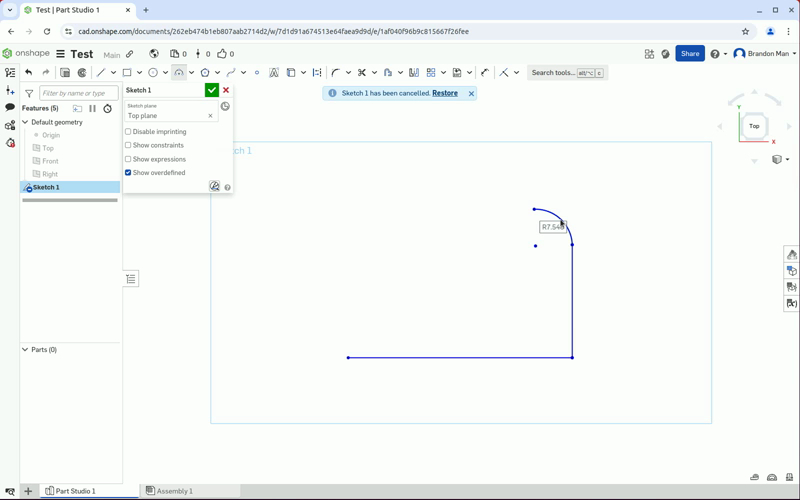
key(l)
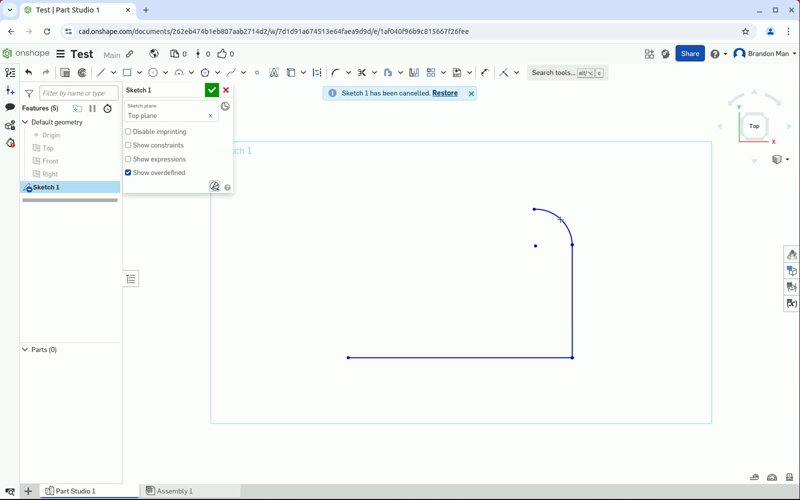
mouse_move(534, 209)
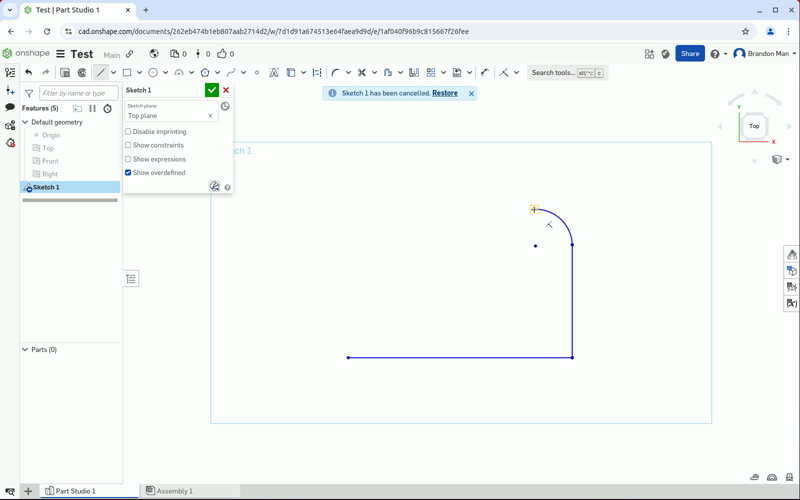
click(534, 209)
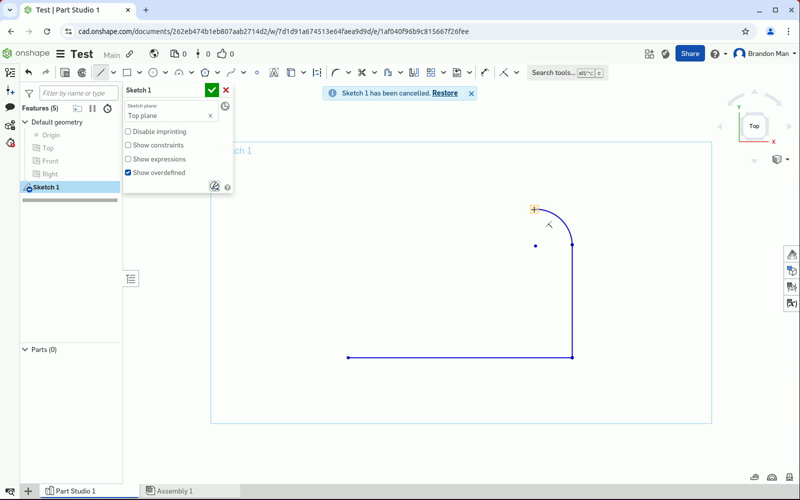
key_down(shift)
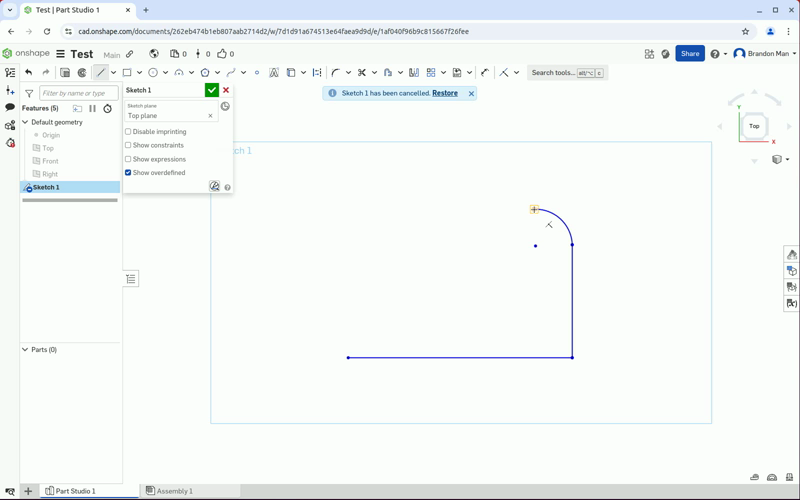
mouse_move(386, 209)
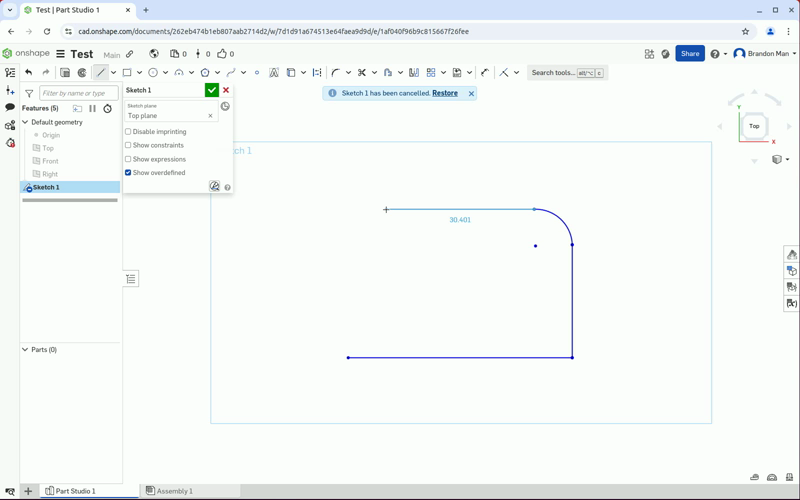
click(386, 209)
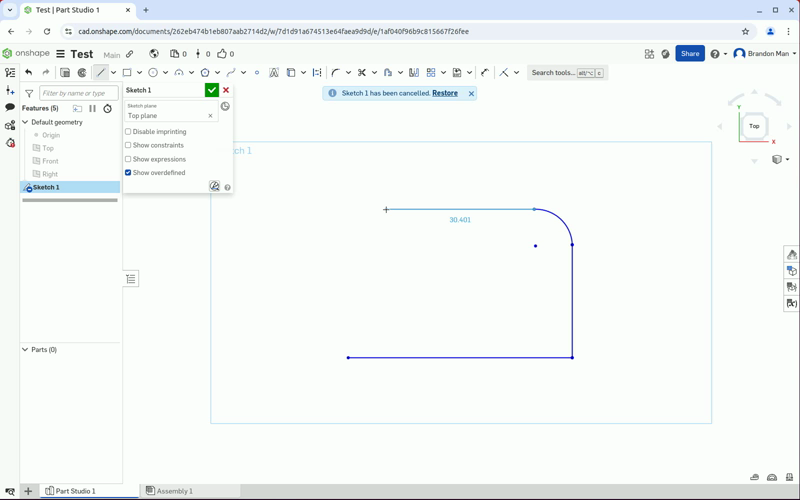
key_up(shift)
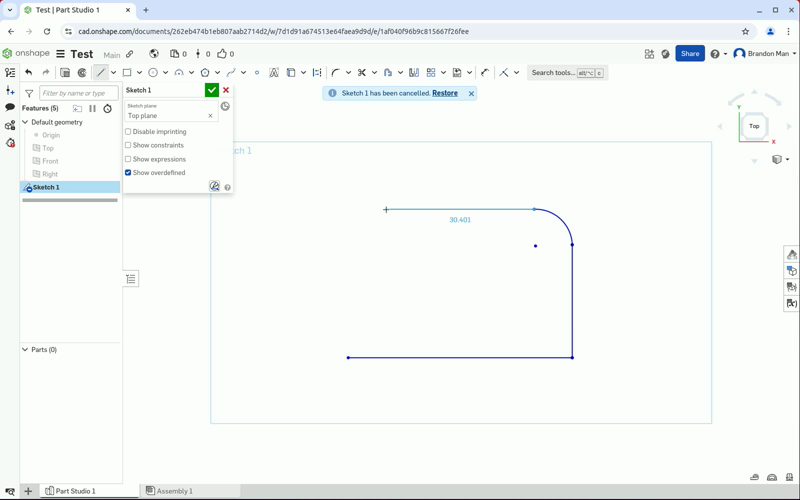
key(esc)
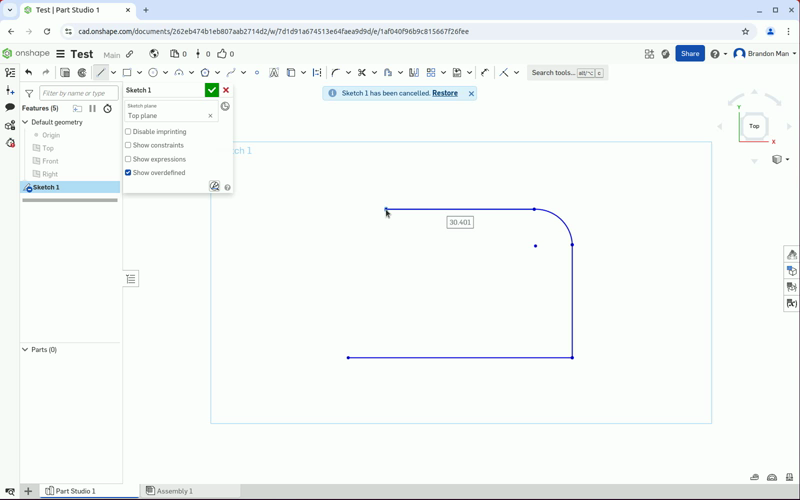
key(a)
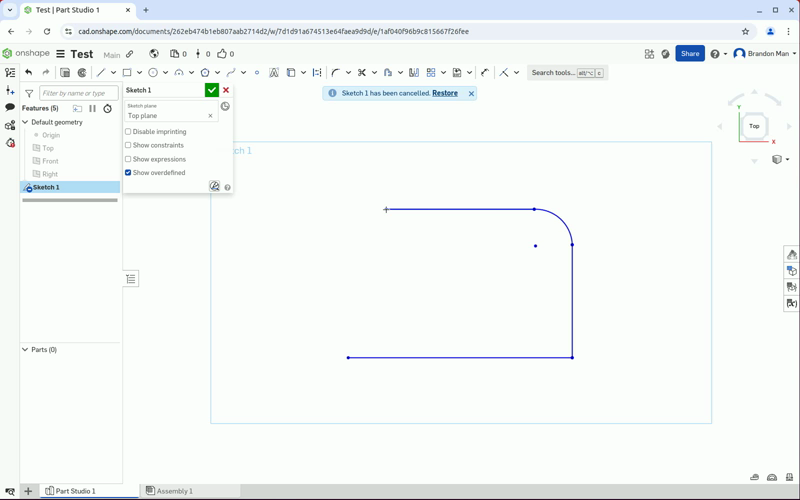
mouse_move(386, 209)
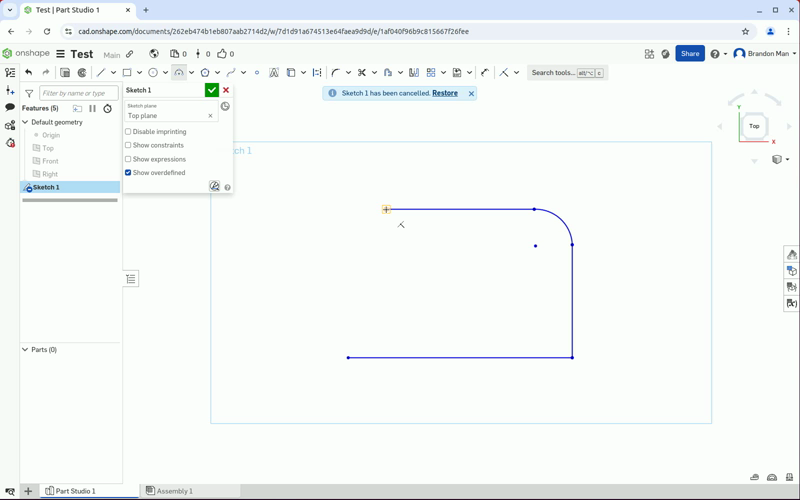
click(386, 209)
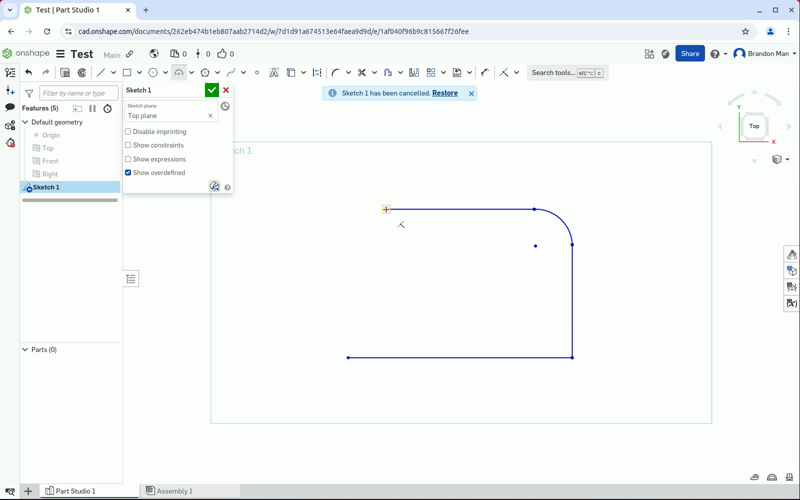
key_down(shift)
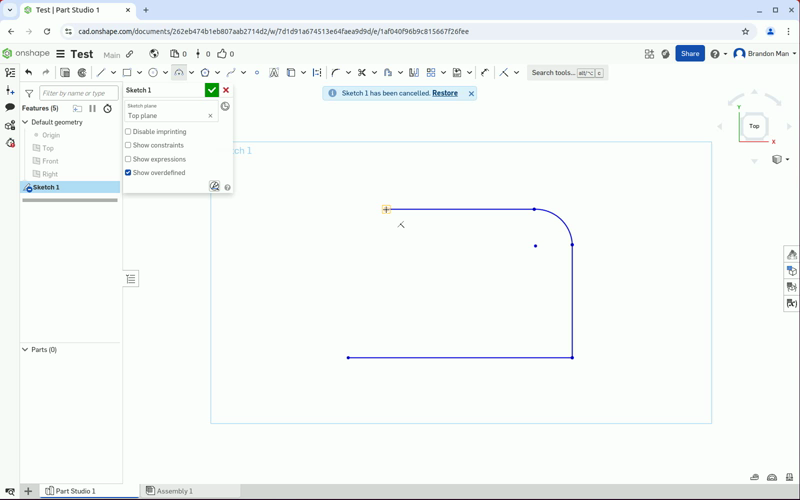
mouse_move(348, 244)
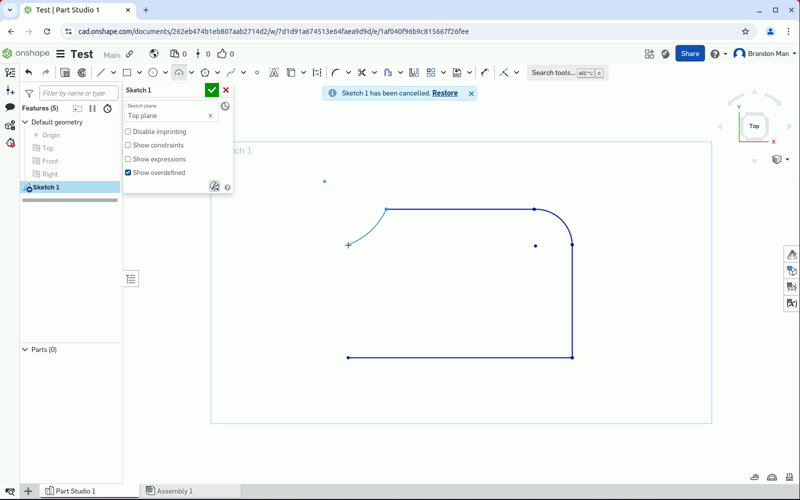
click(348, 244)
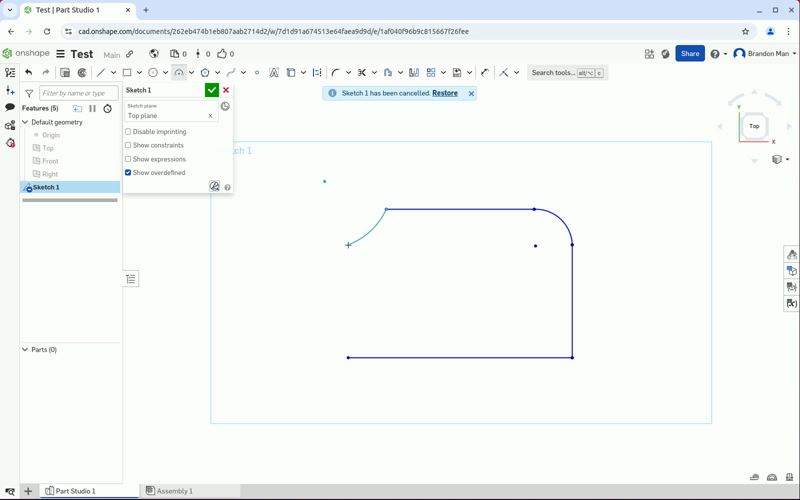
mouse_move(359, 219)
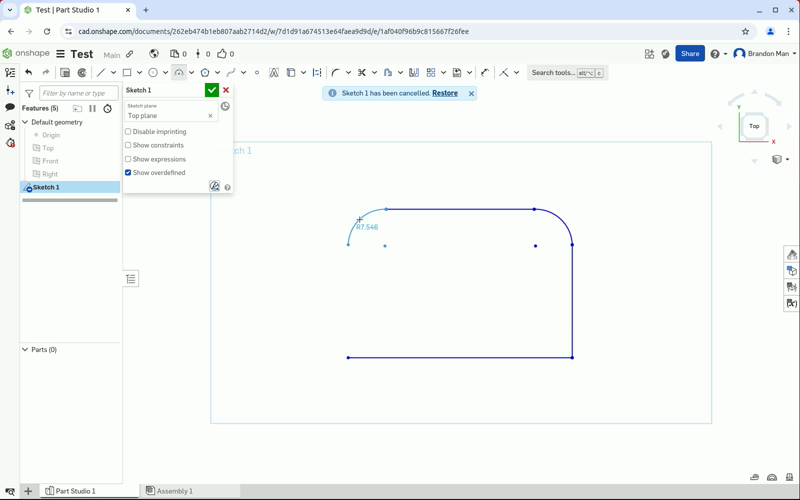
click(359, 219)
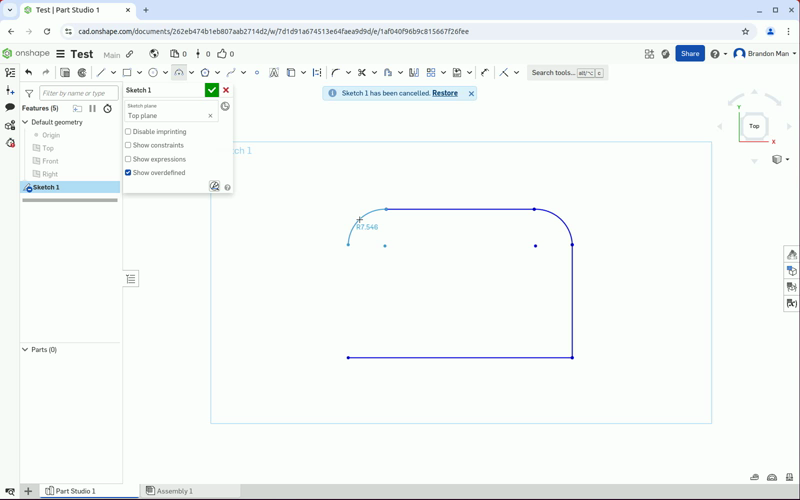
key_up(shift)
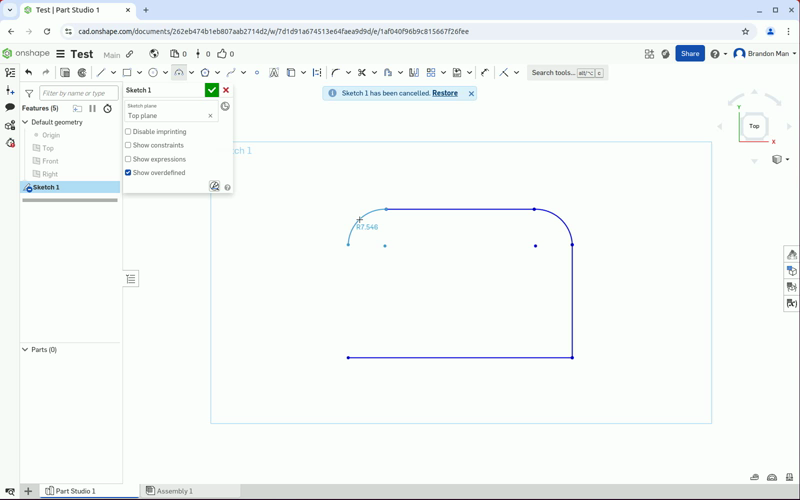
key(esc)
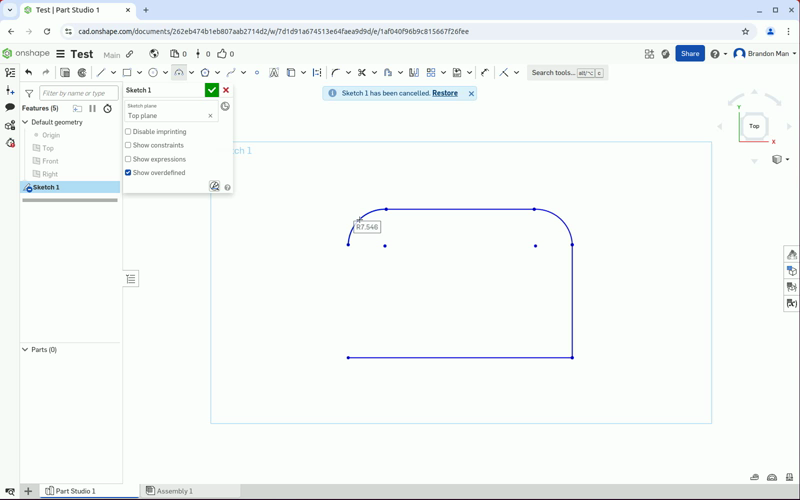
key(l)
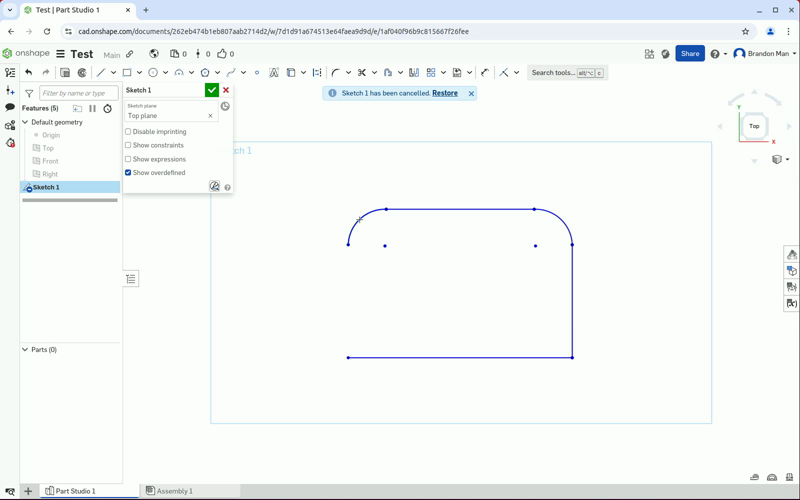
mouse_move(348, 244)
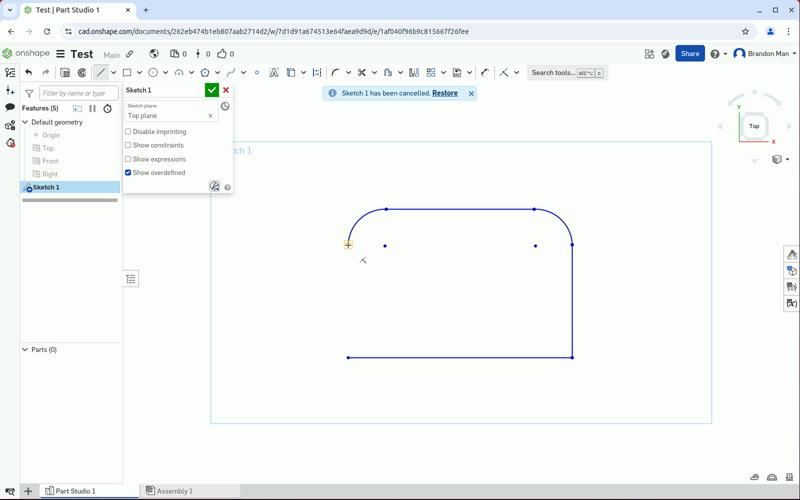
click(348, 244)
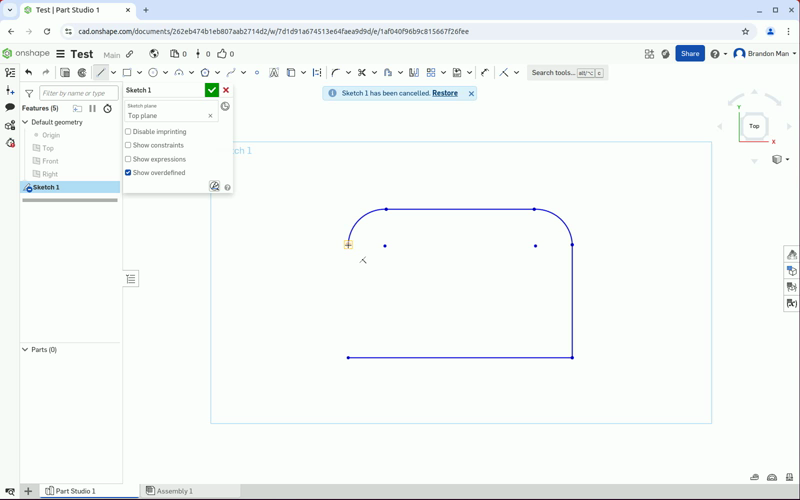
key_down(shift)
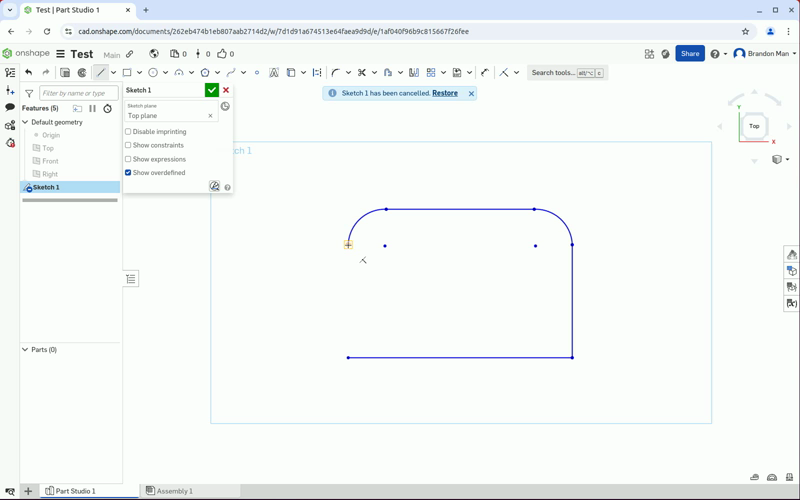
mouse_move(348, 357)
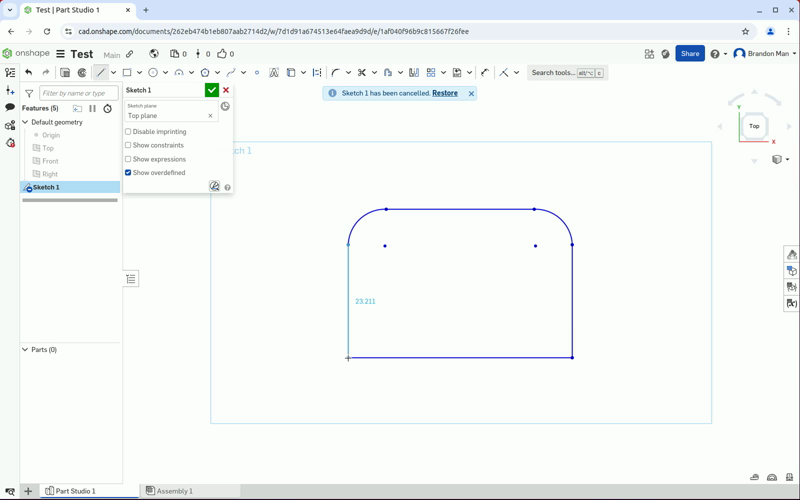
key_up(shift)
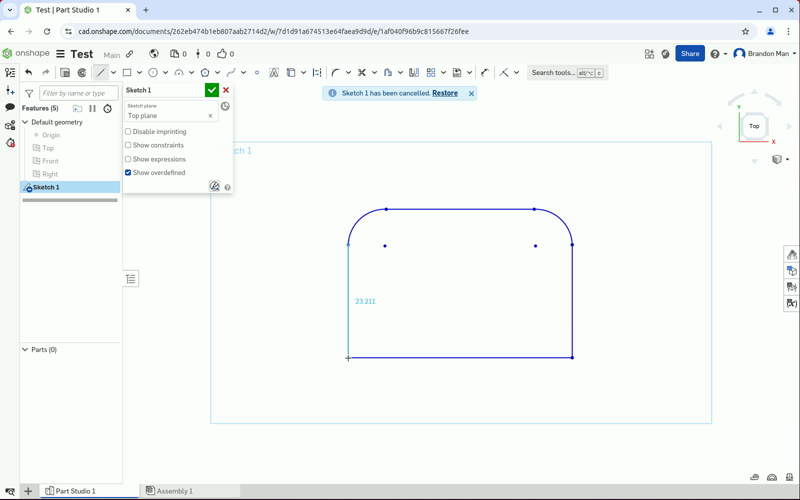
click(348, 357)
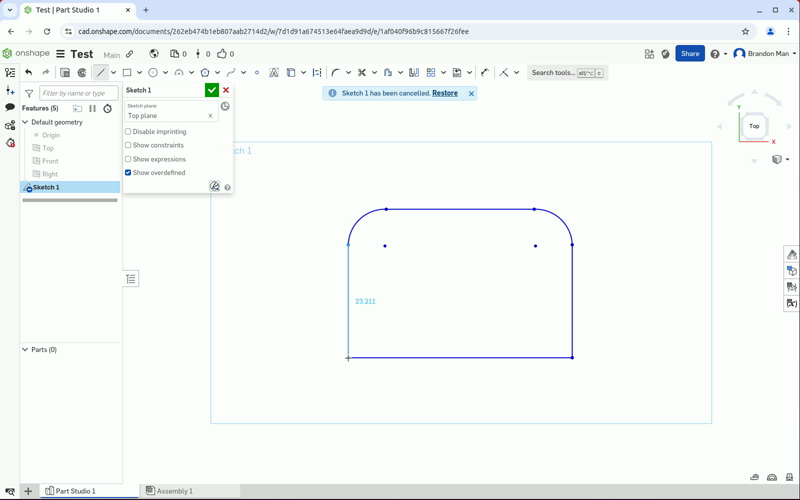
key(esc)
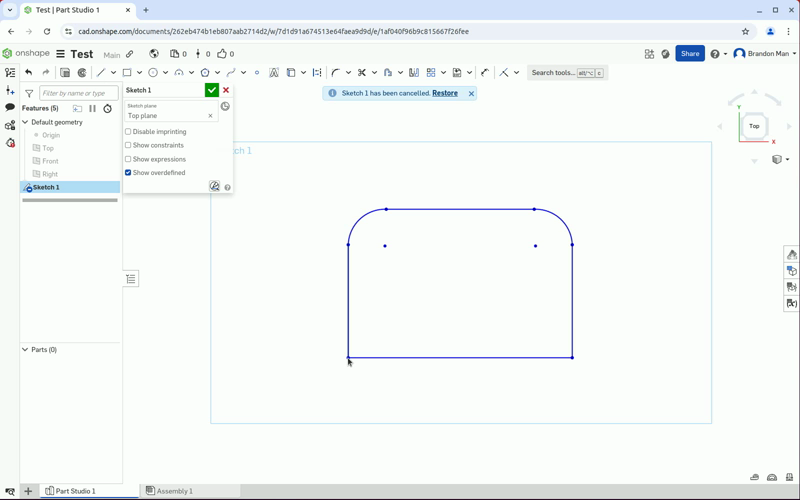
mouse_move(495, 329)
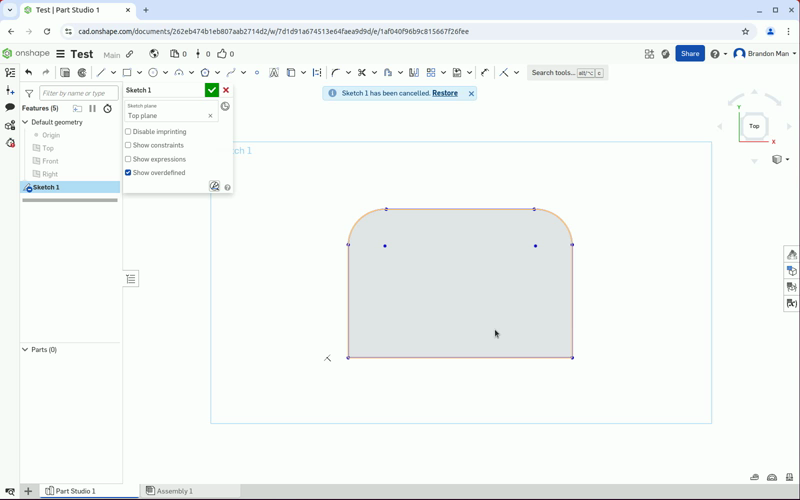
click(495, 329)
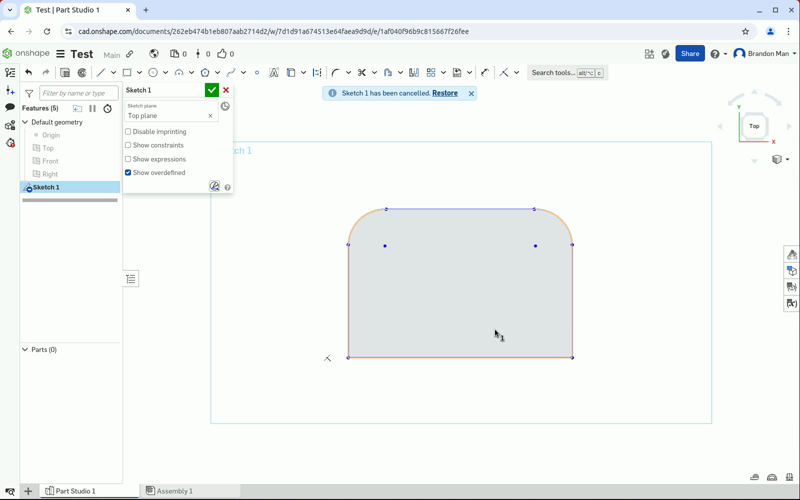
mouse_move(73, 352)
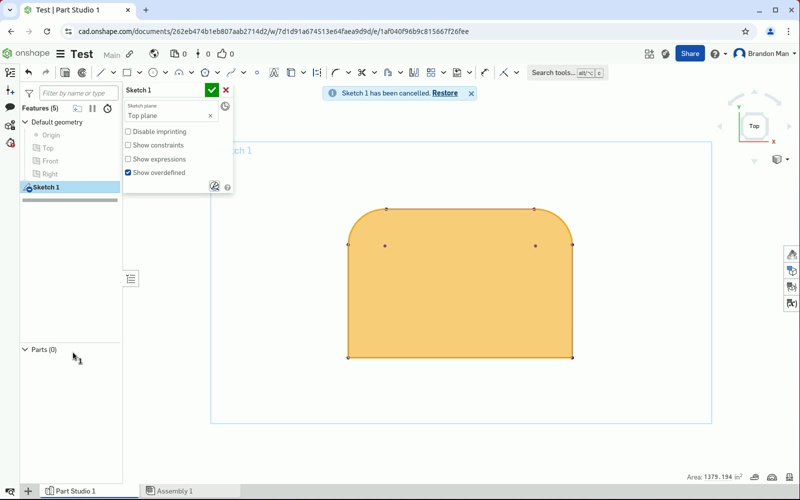
key(shift+y)
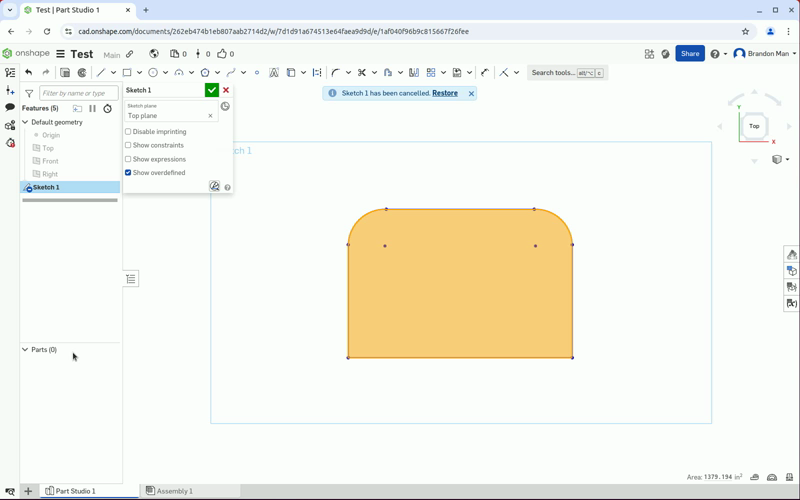
key(shift+e)
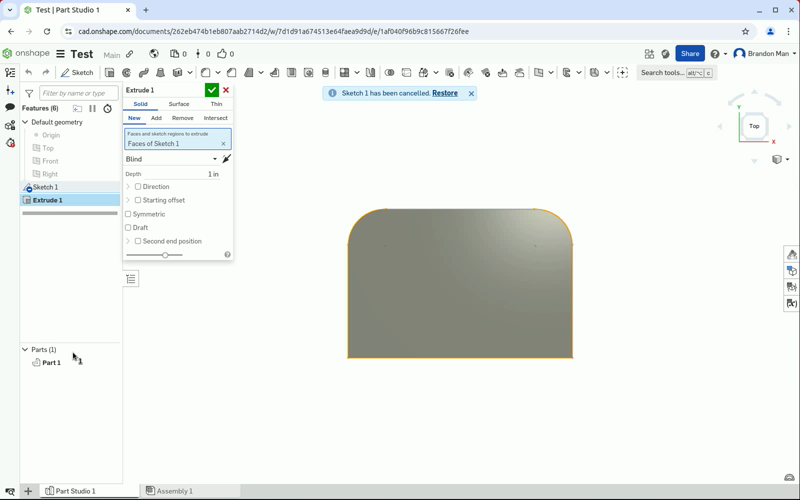
mouse_move(143, 106)
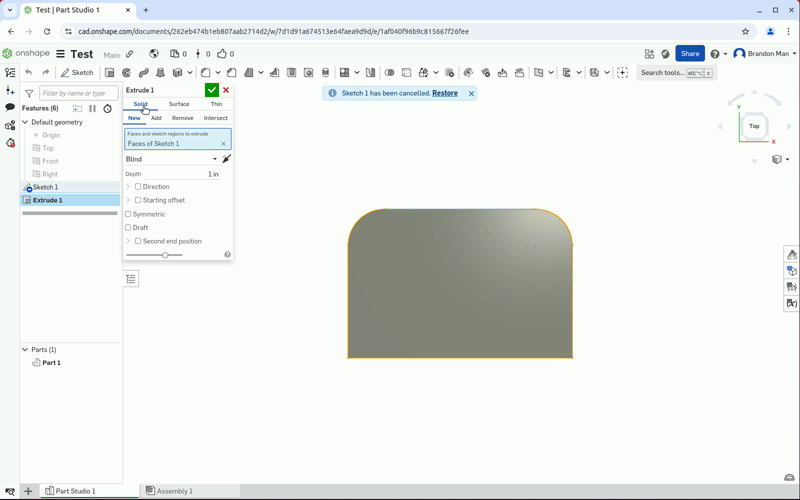
click(143, 106)
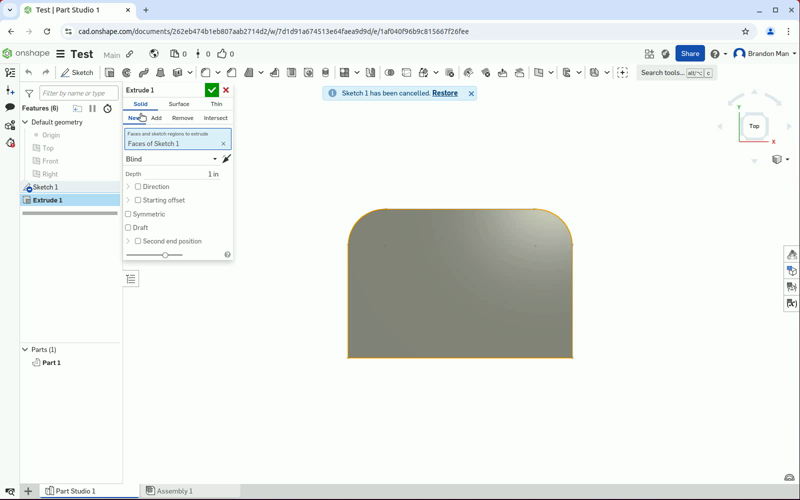
mouse_move(137, 120)
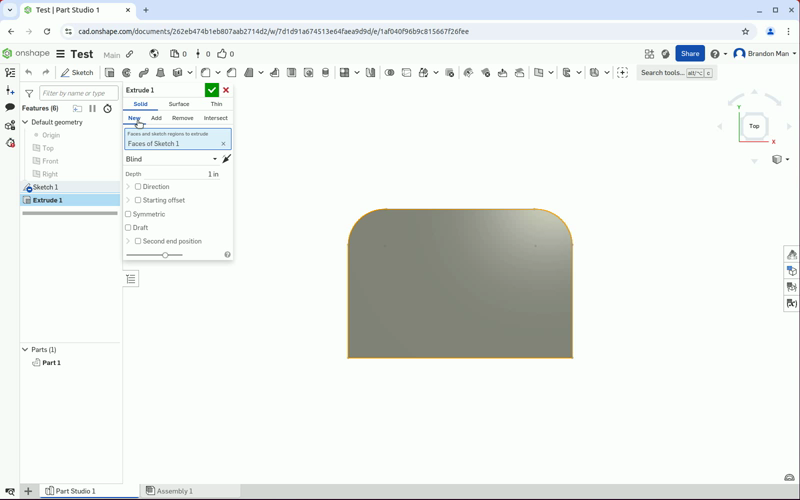
click(137, 120)
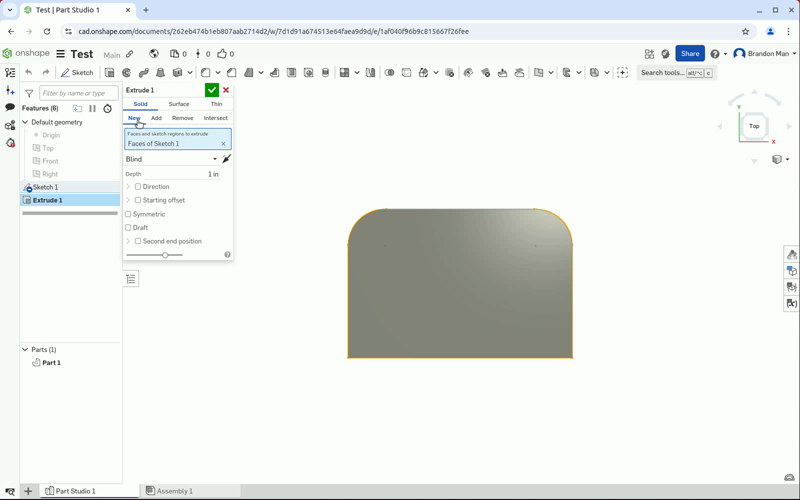
key(tab, 4)
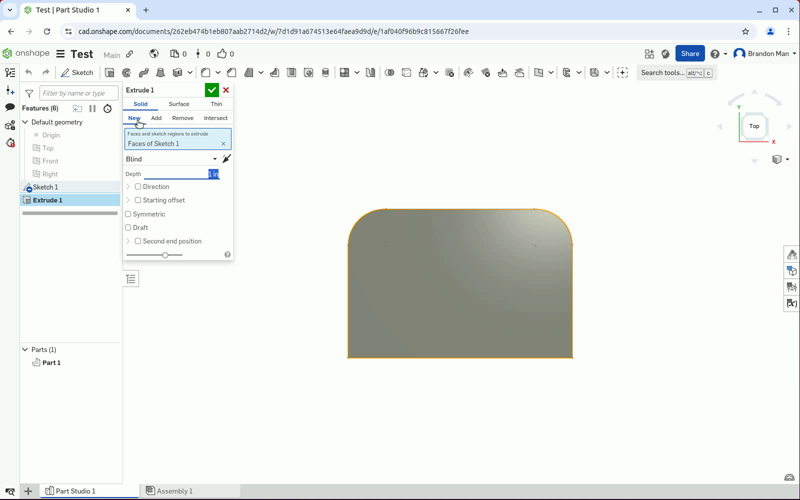
text(3.851)
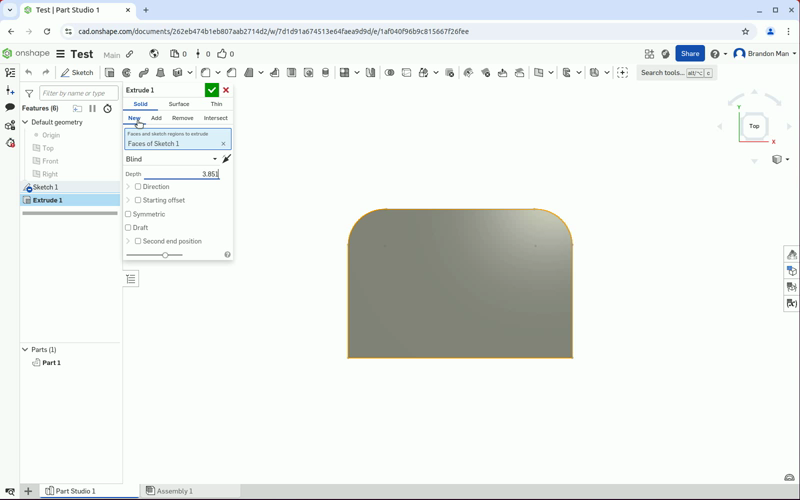
key(enter)
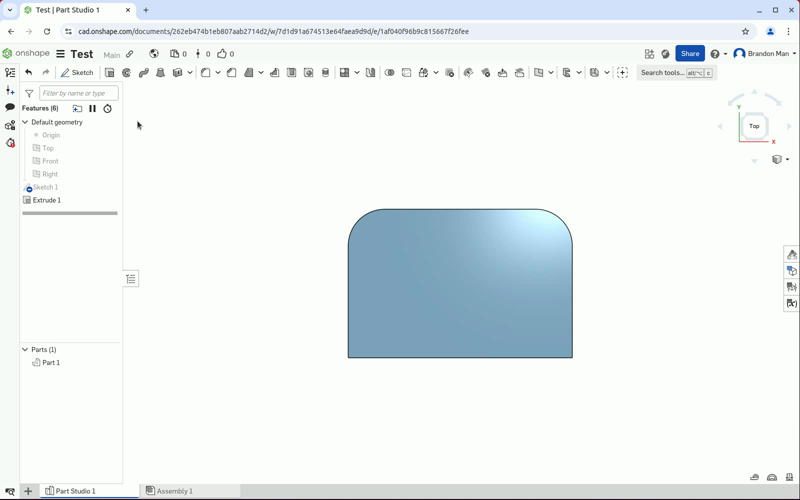
key(shift+h)
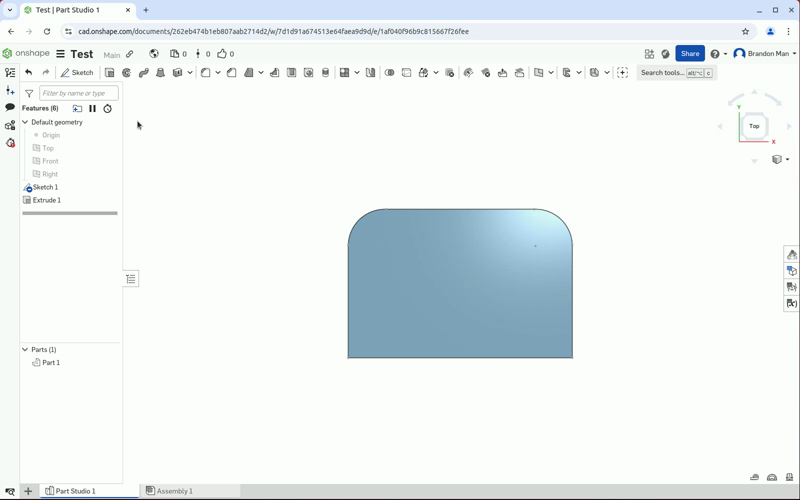
key(shift+h)
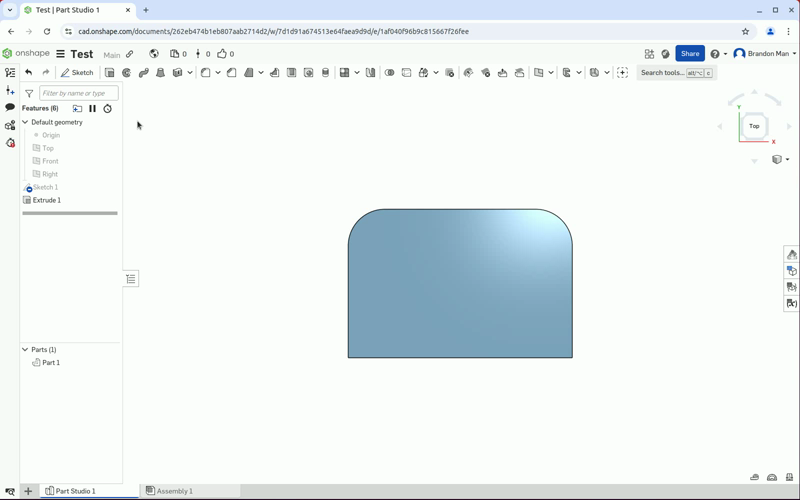
mouse_move(73, 189)
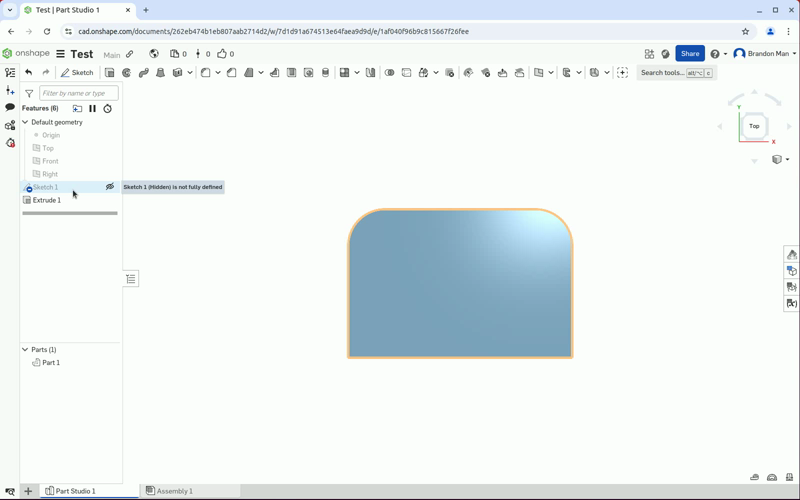
click(73, 189)
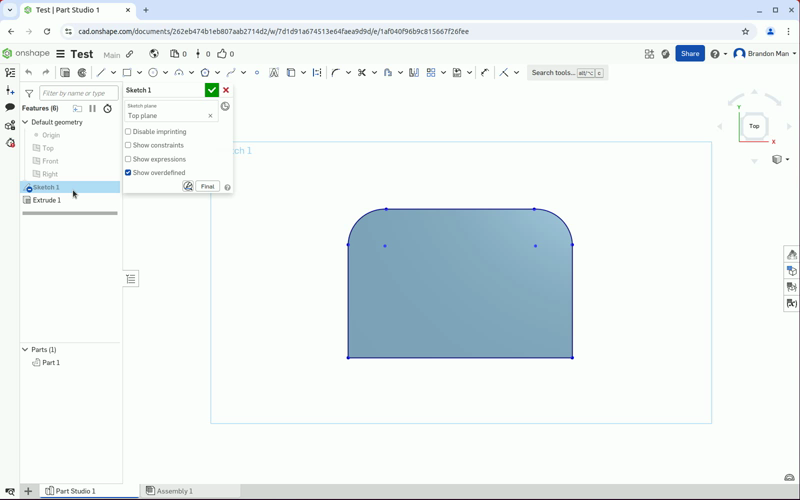
mouse_move(229, 92)
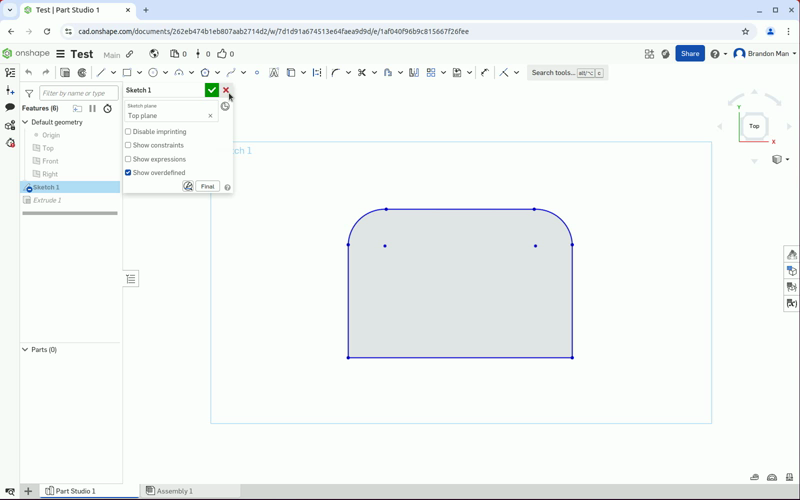
click(229, 92)
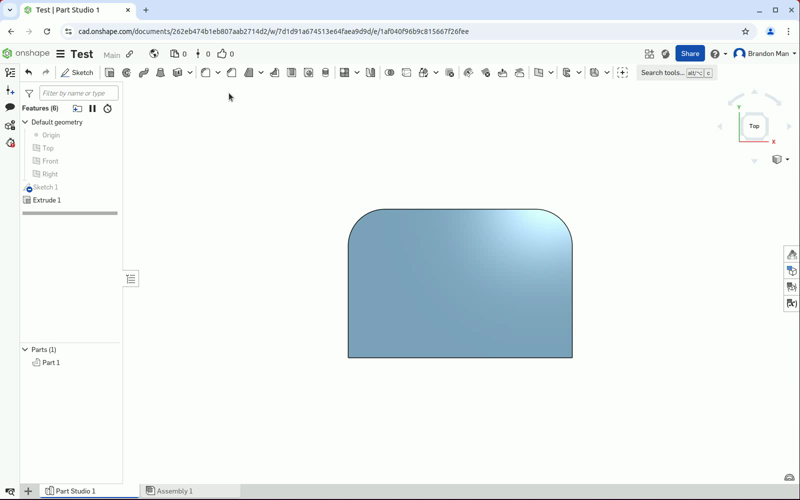
mouse_move(541, 75)
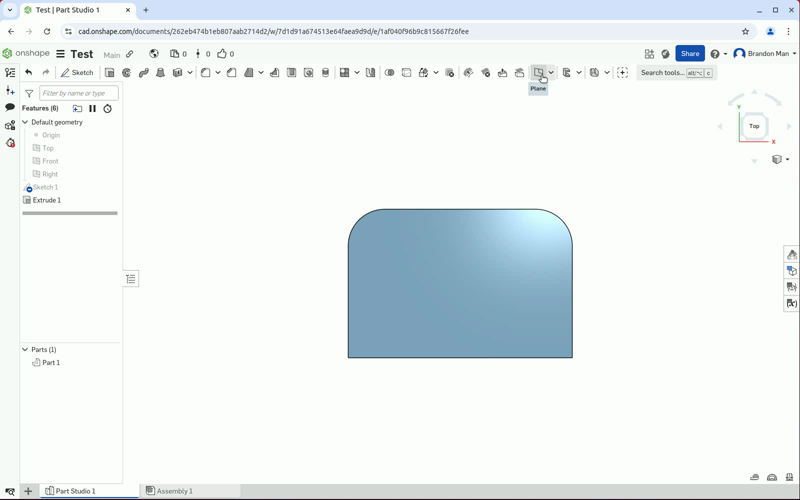
click(541, 75)
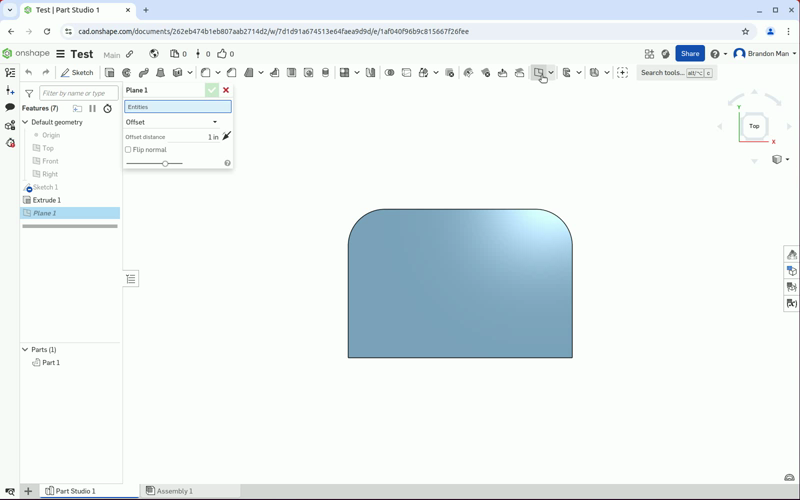
mouse_move(73, 150)
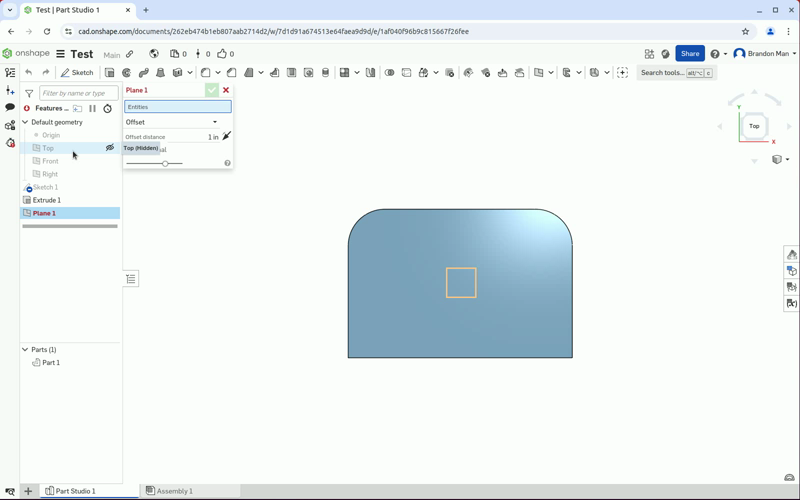
click(73, 150)
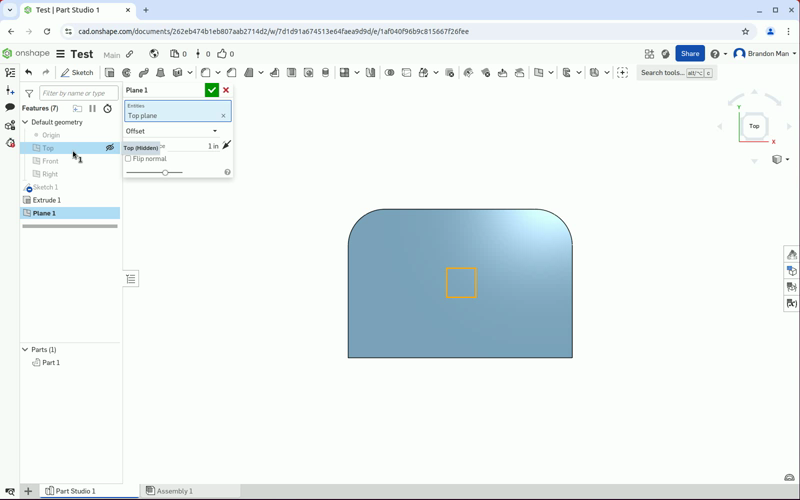
key(tab, 2)
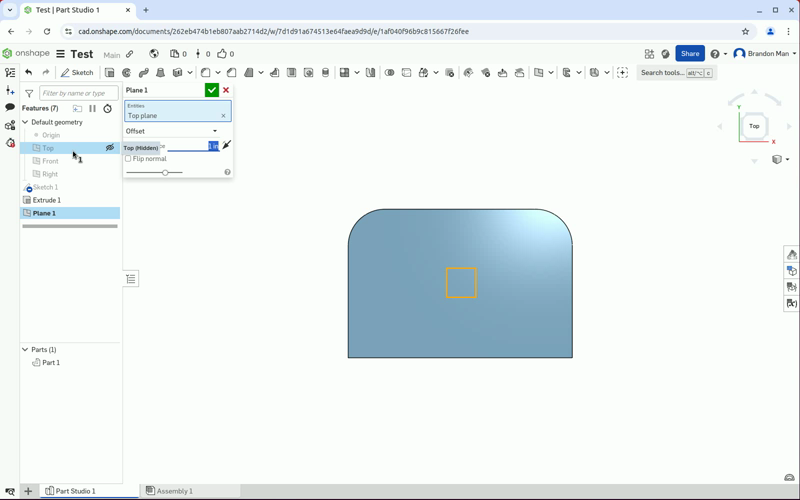
text(3.851)
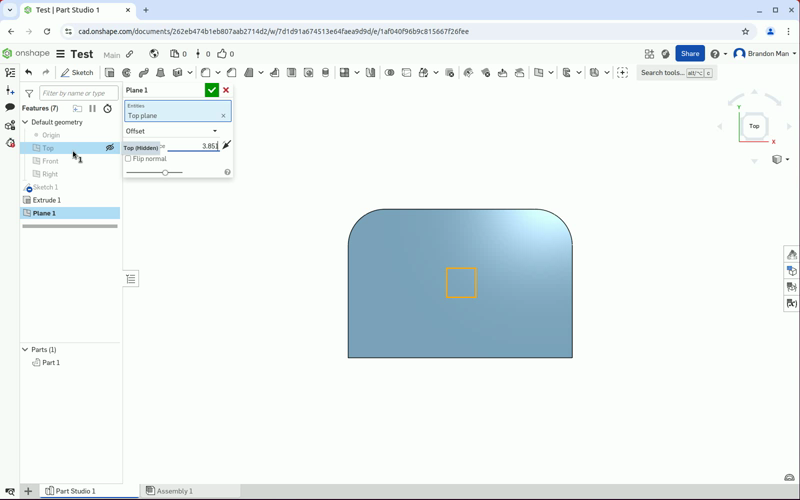
key(enter, 2)
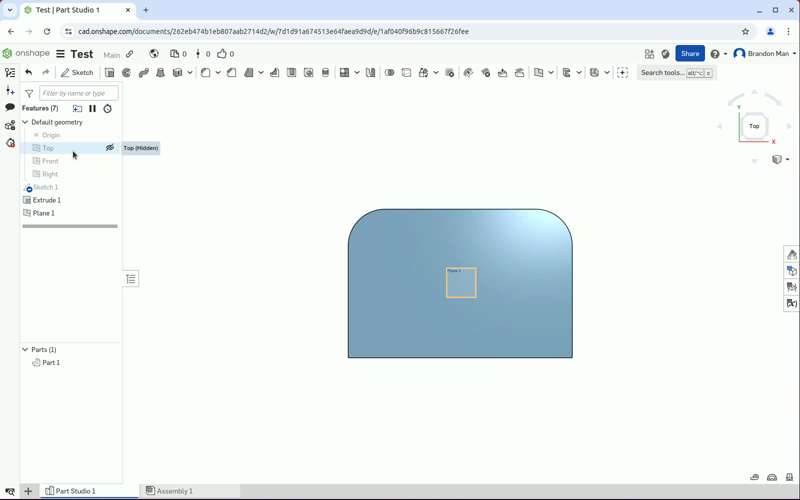
key(shift+s)
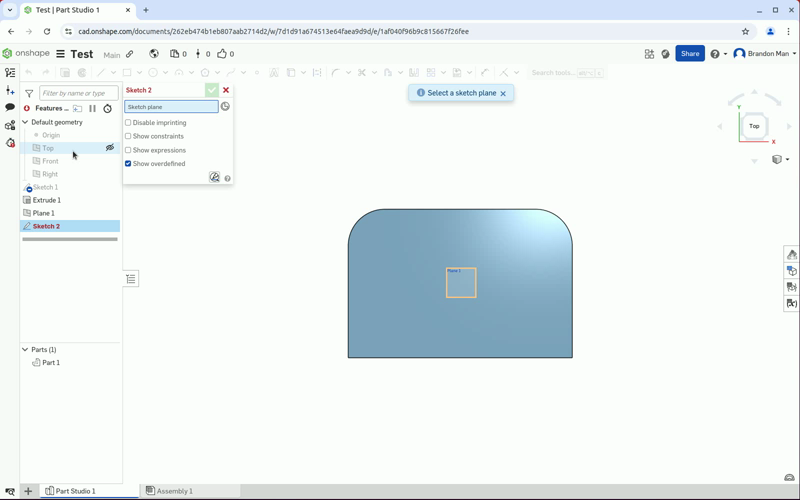
mouse_move(73, 215)
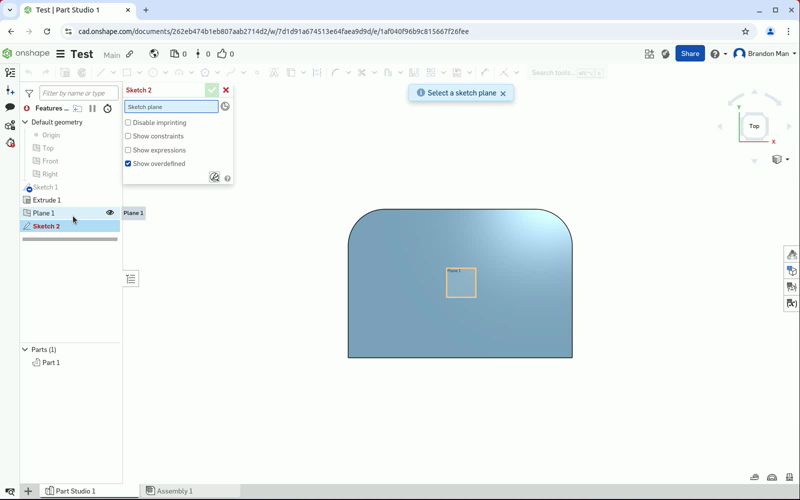
click(73, 215)
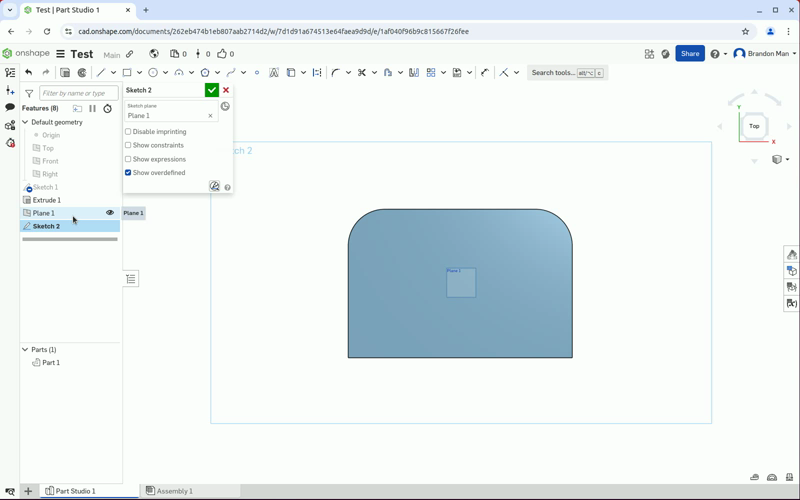
mouse_move(73, 352)
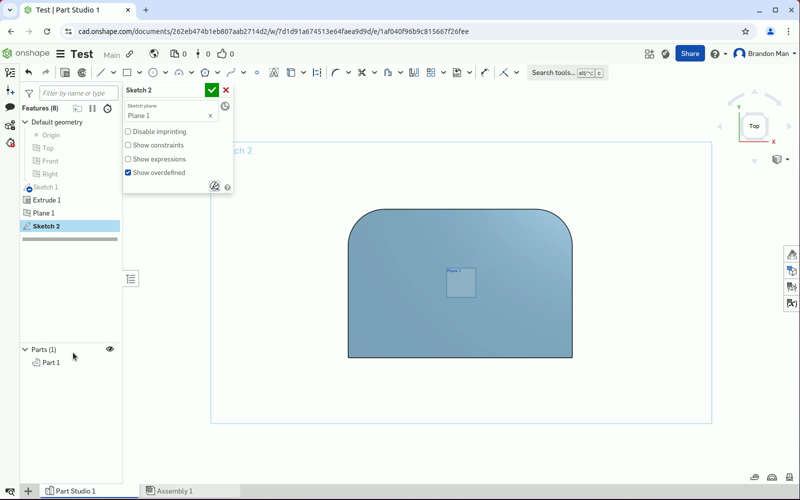
key(y)
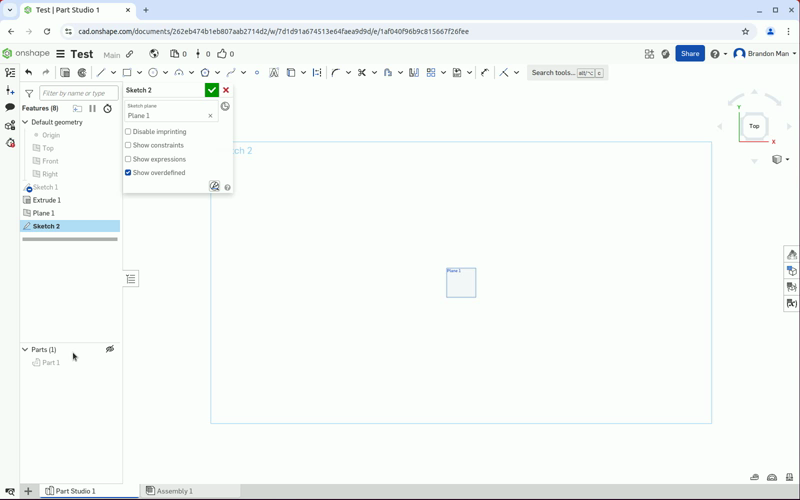
key(c)
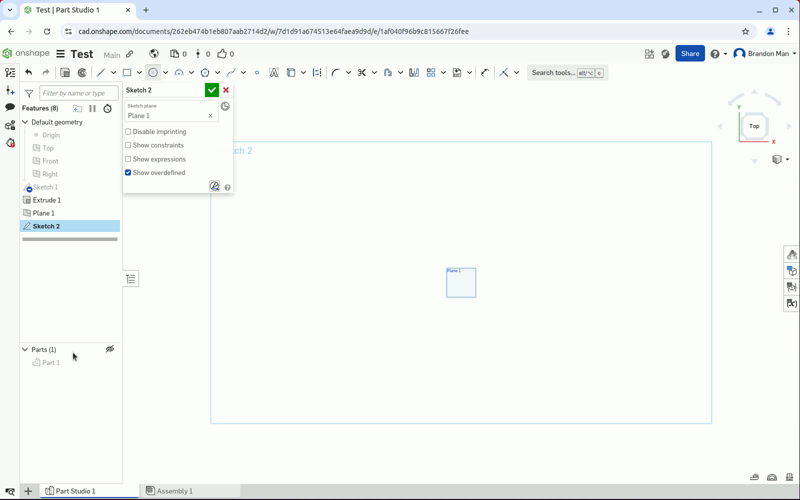
key_down(shift)
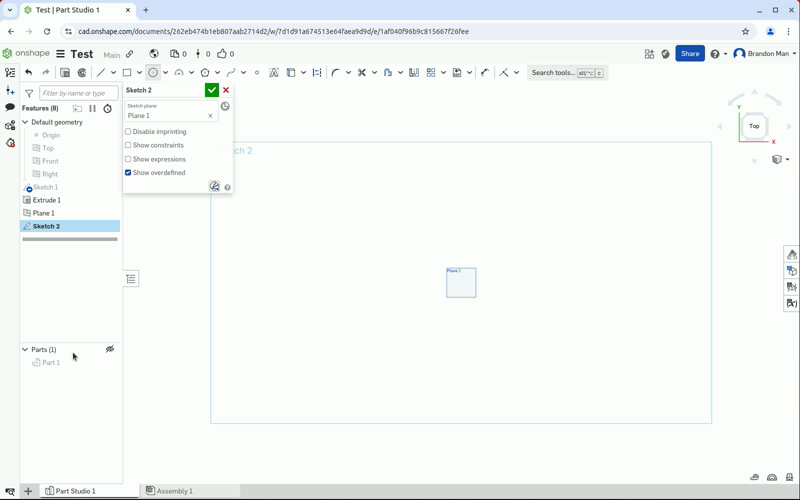
mouse_move(461, 282)
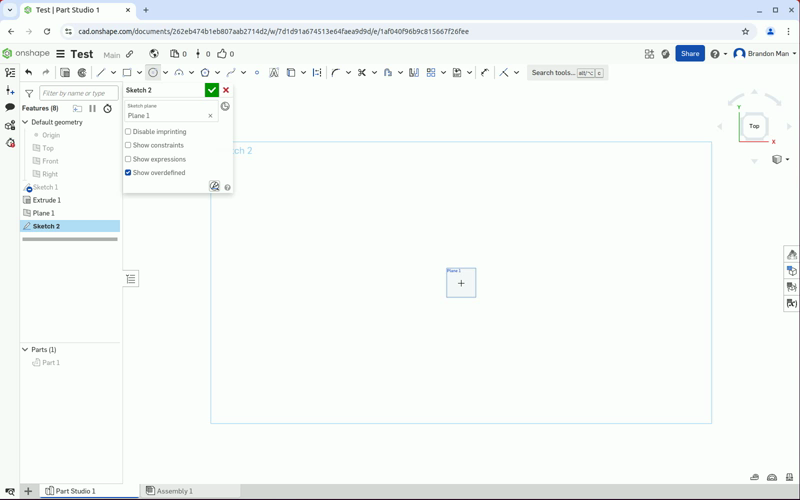
click(461, 282)
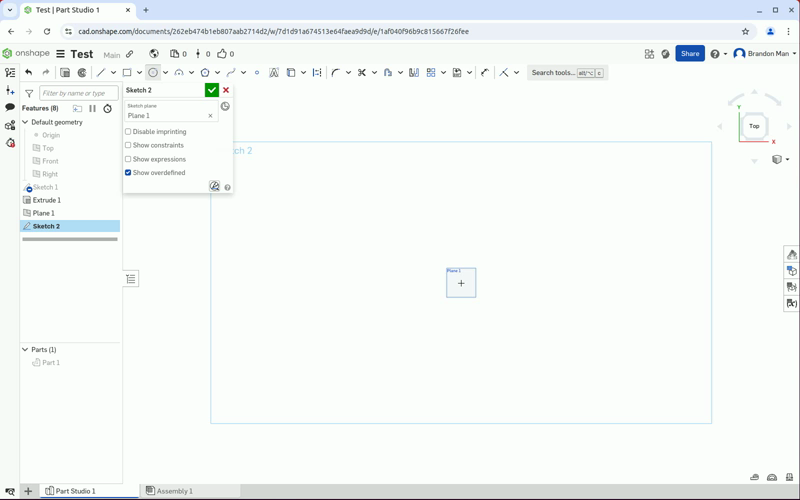
key_up(shift)
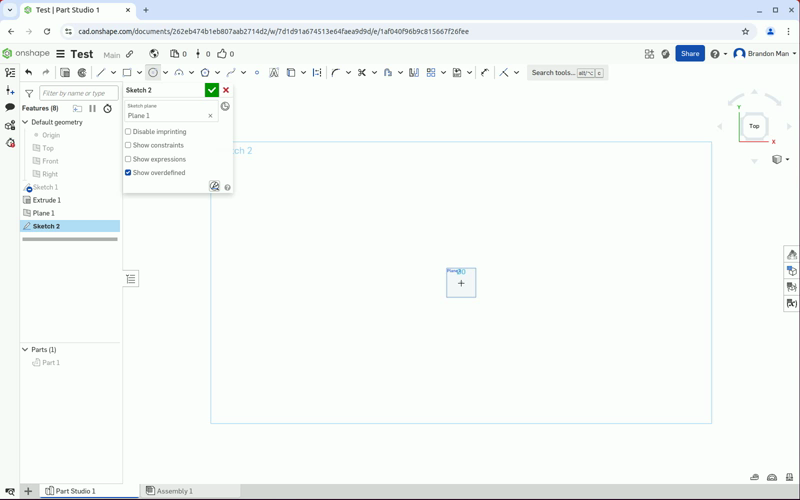
mouse_move(518, 282)
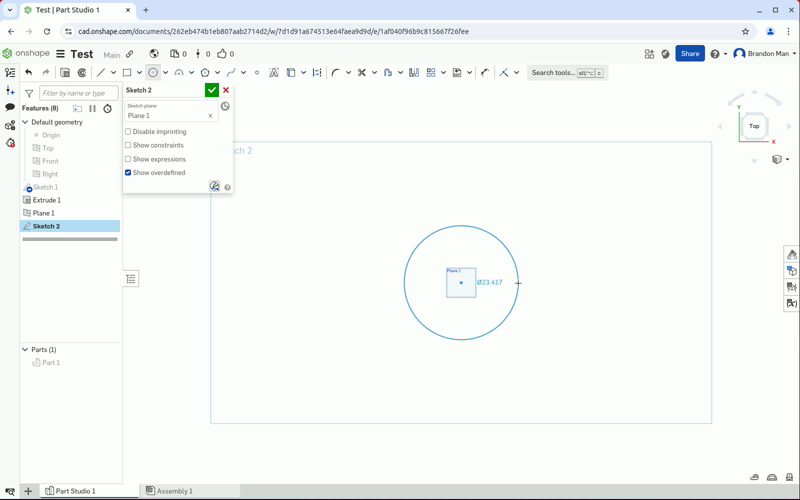
click(518, 282)
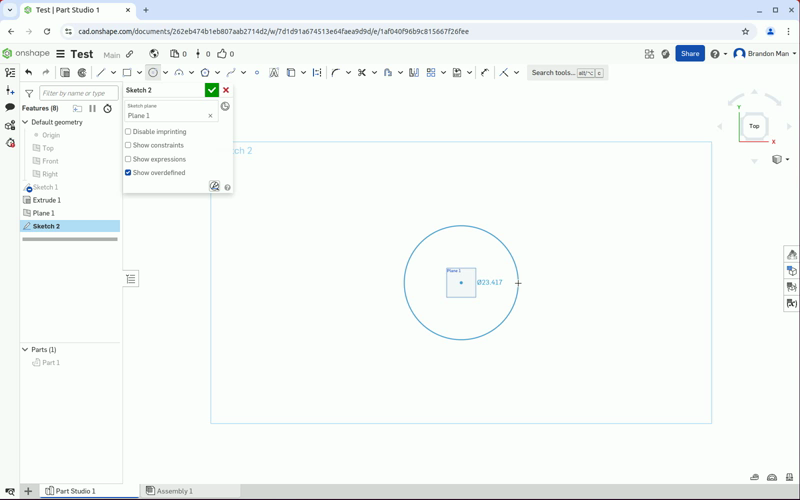
key(esc)
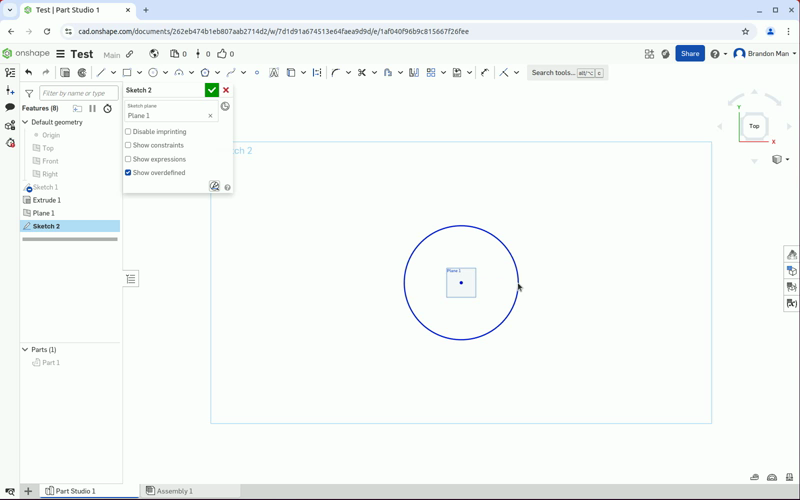
mouse_move(443, 289)
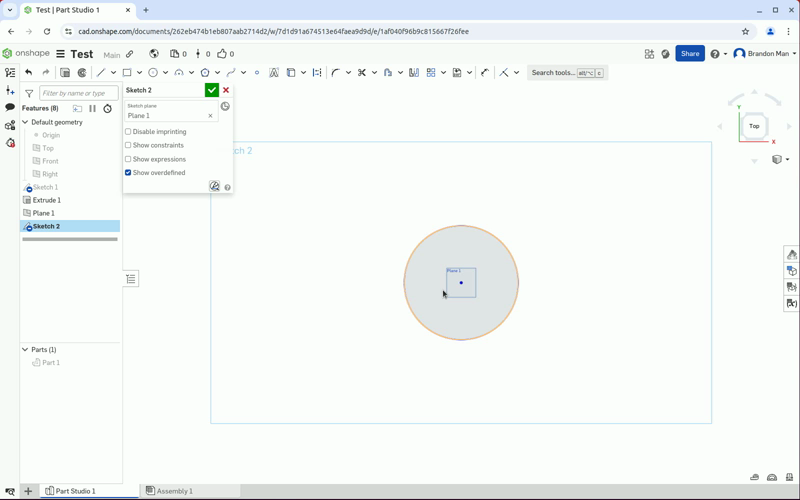
click(443, 289)
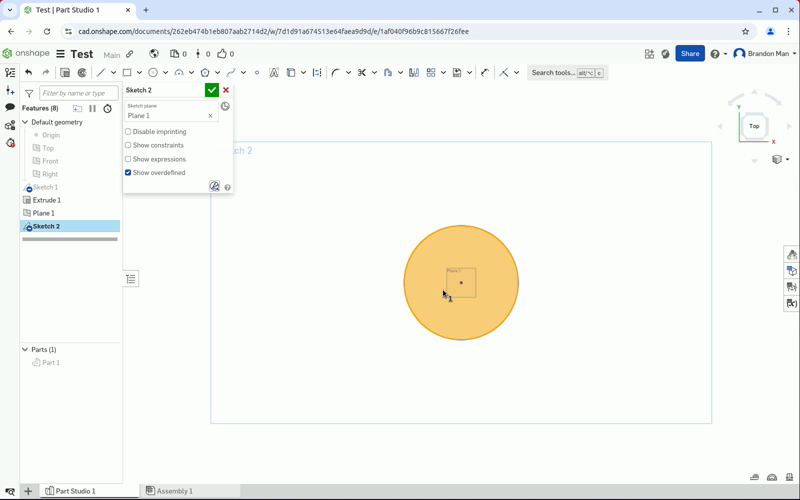
mouse_move(73, 352)
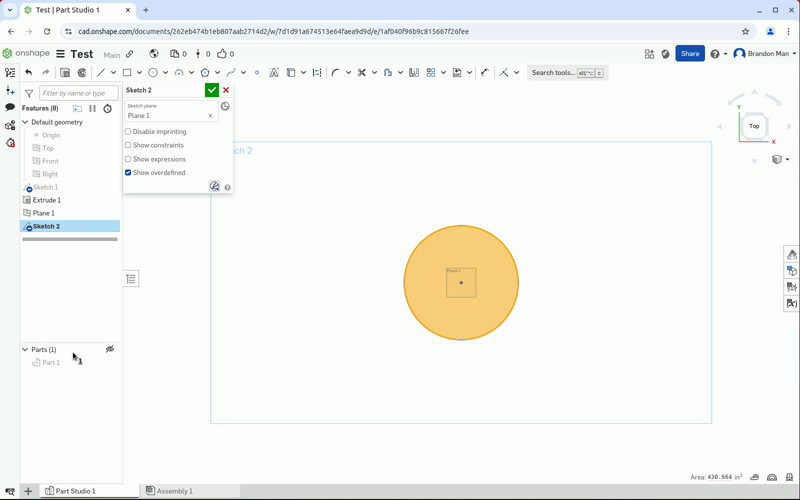
key(shift+y)
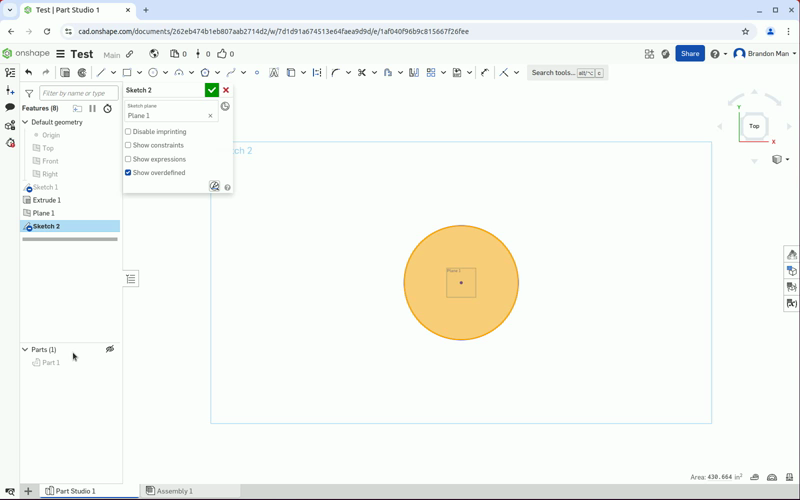
key(shift+e)
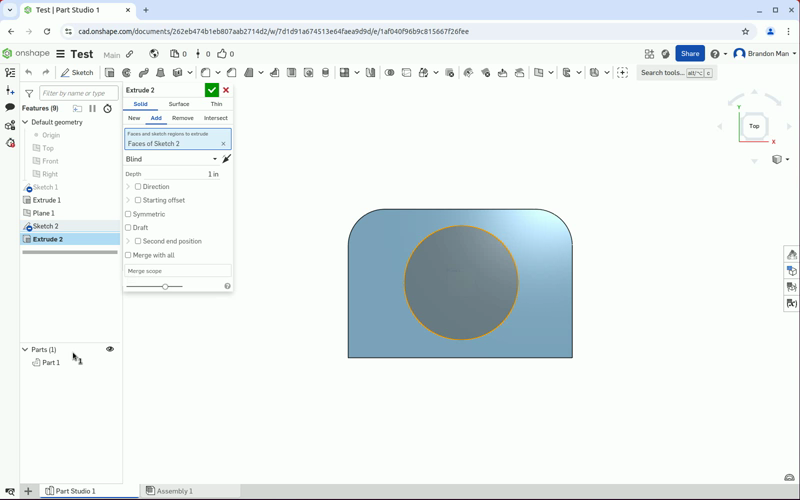
mouse_move(143, 106)
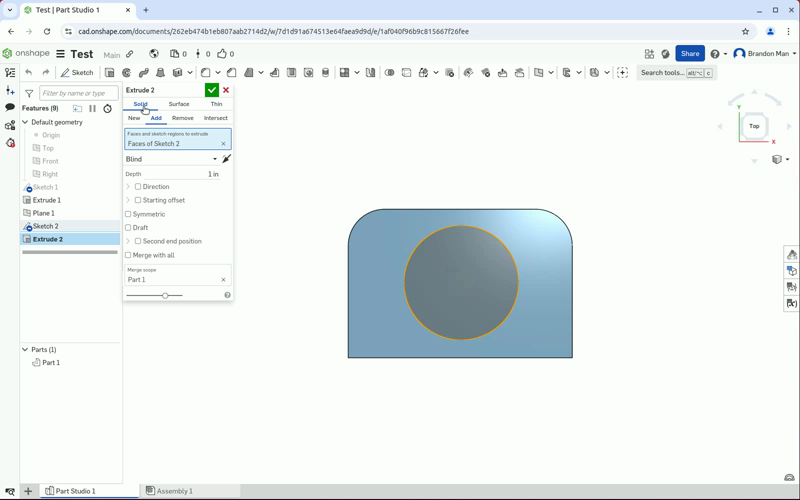
click(143, 106)
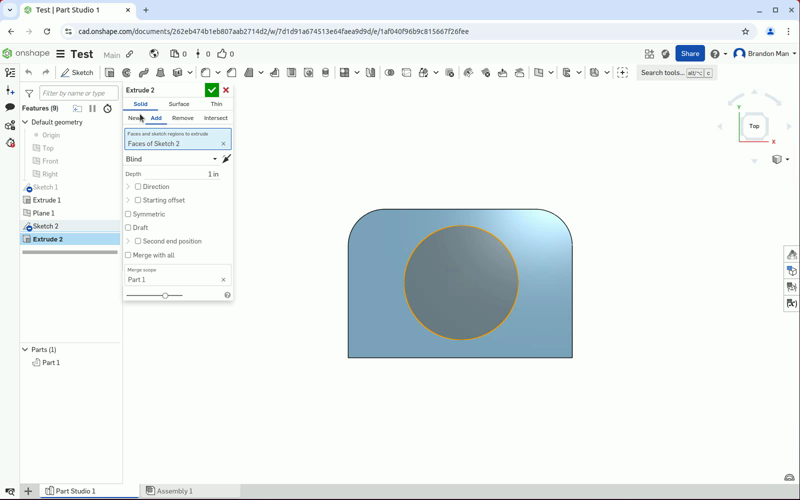
mouse_move(137, 120)
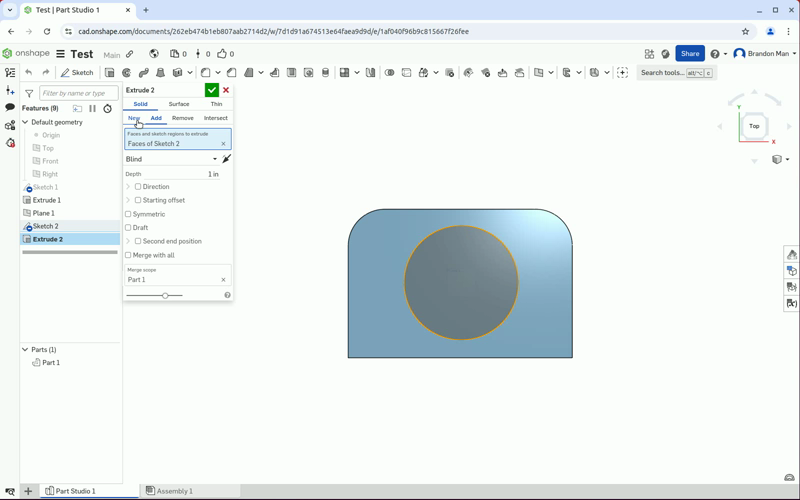
click(137, 120)
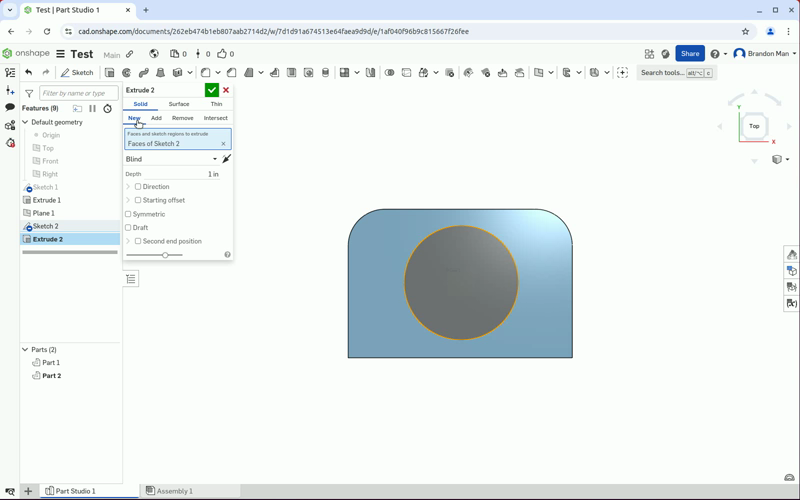
key(tab, 4)
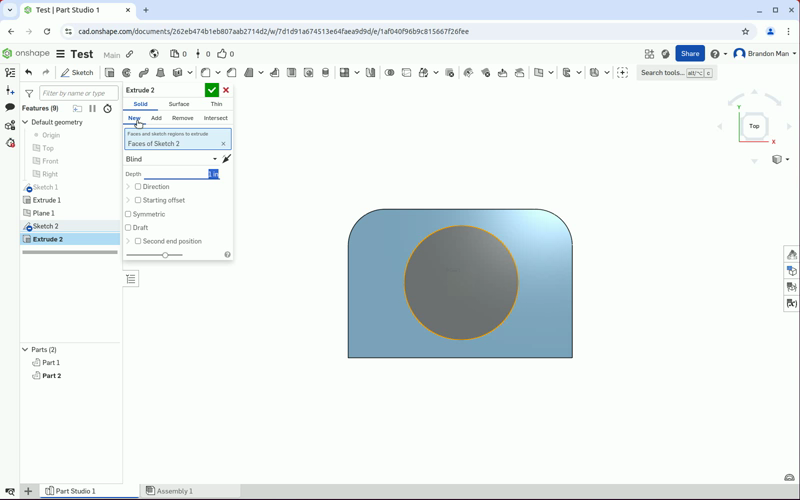
text(3.851)
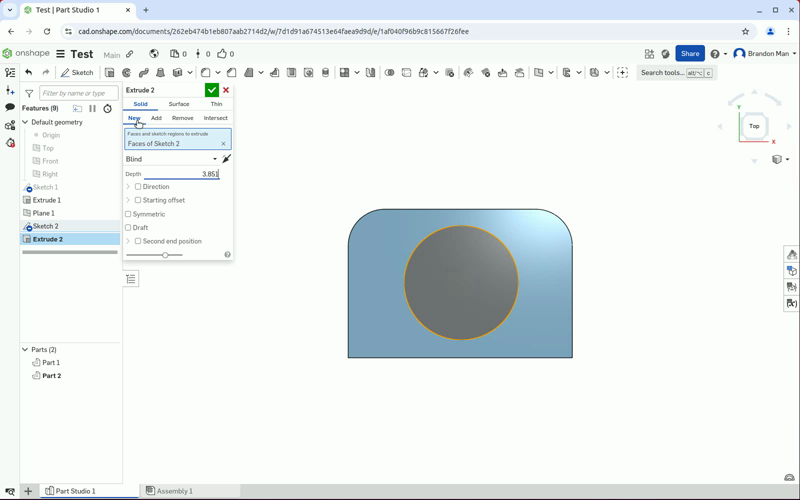
key(enter)
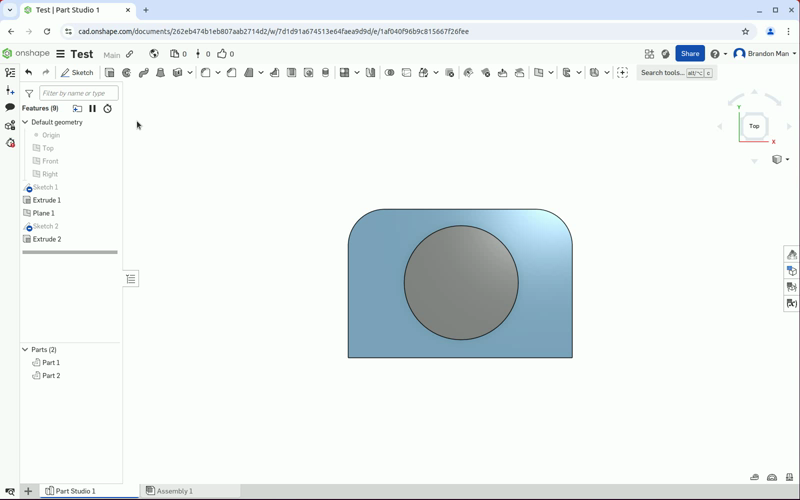
key(shift+h)
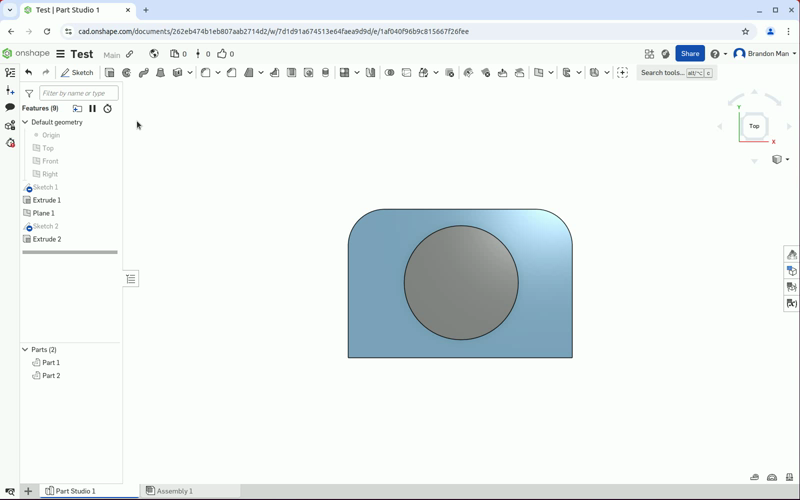
key(shift+h)
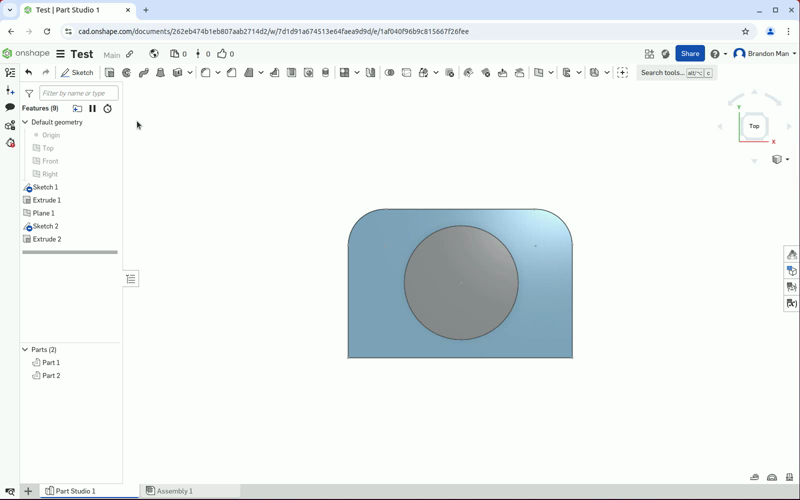
key(shift+7)
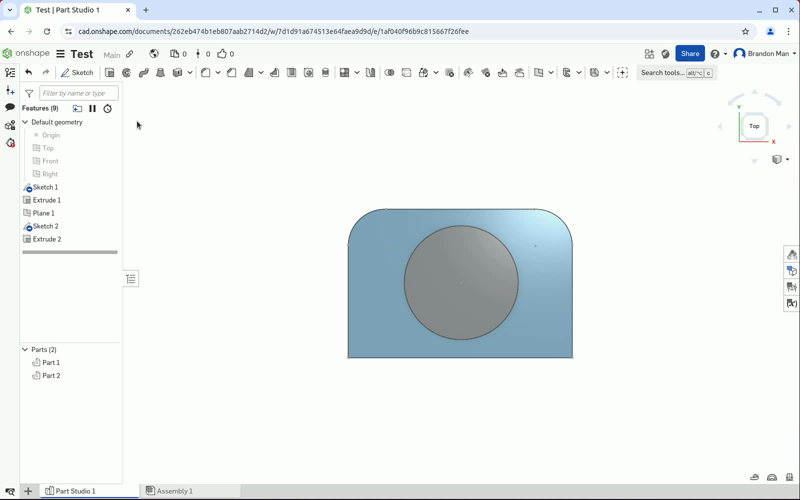
key(up, 3)
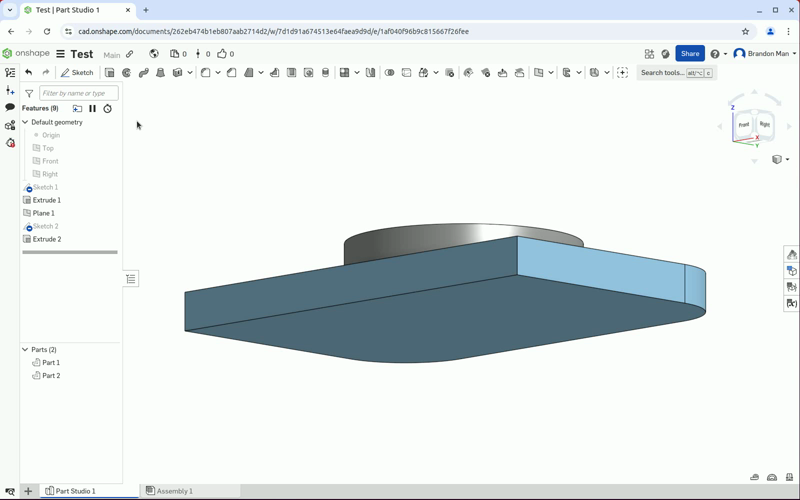
key(left, 3)
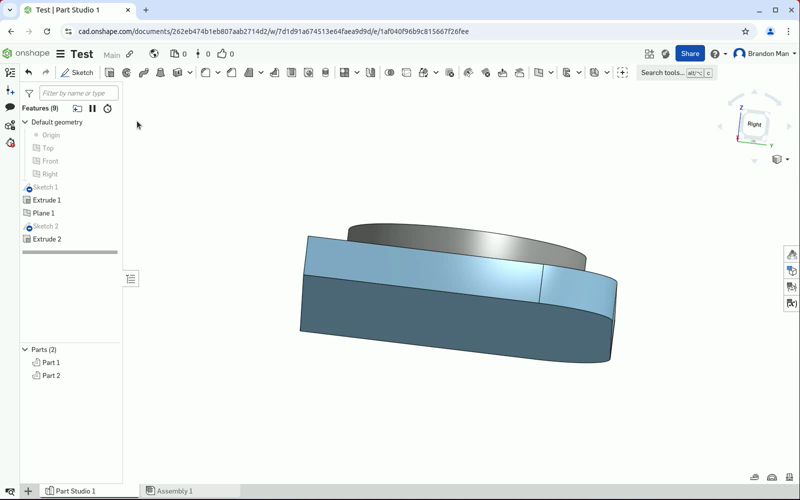
key(right, 3)
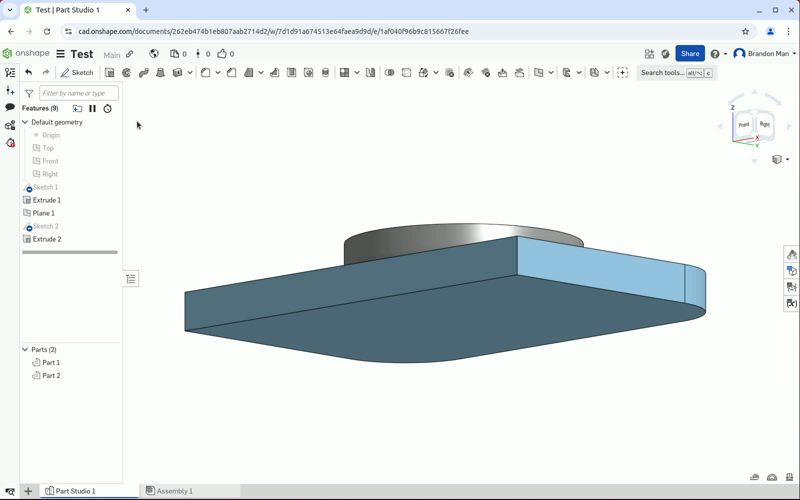
key(down, 3)
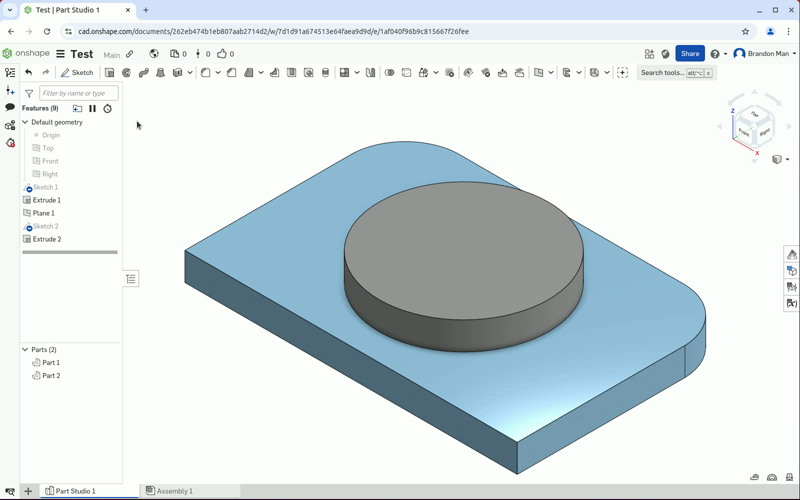
mouse_move(73, 189)
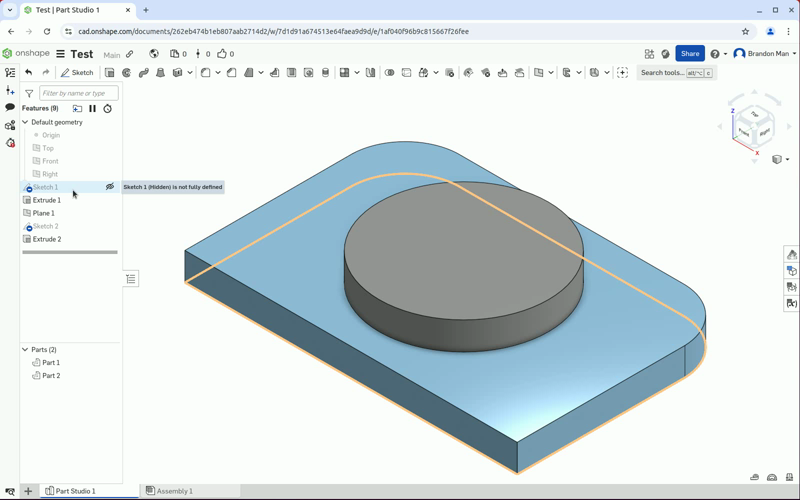
click(73, 189)